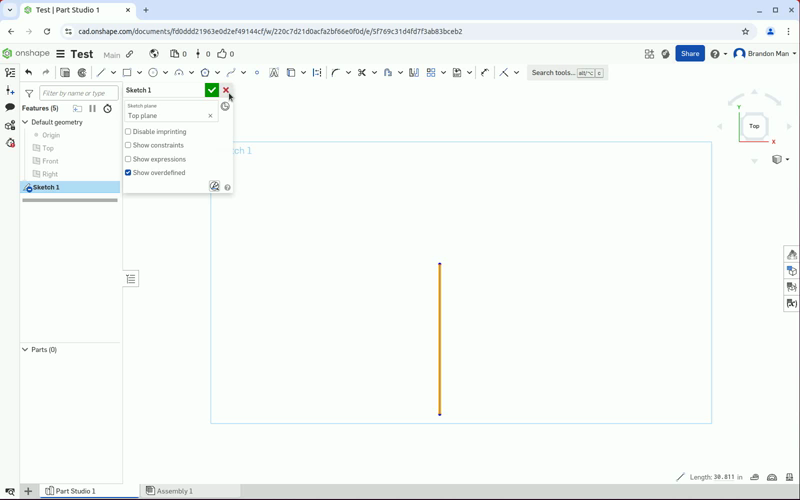
key(shift+h)
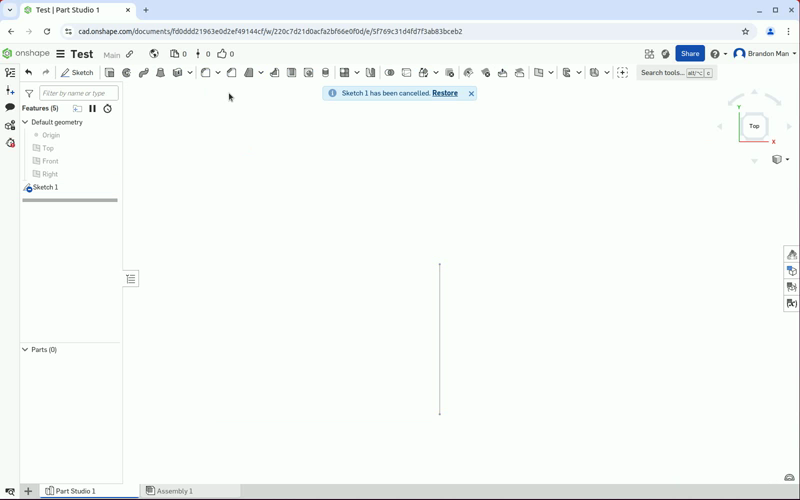
key(shift+s)
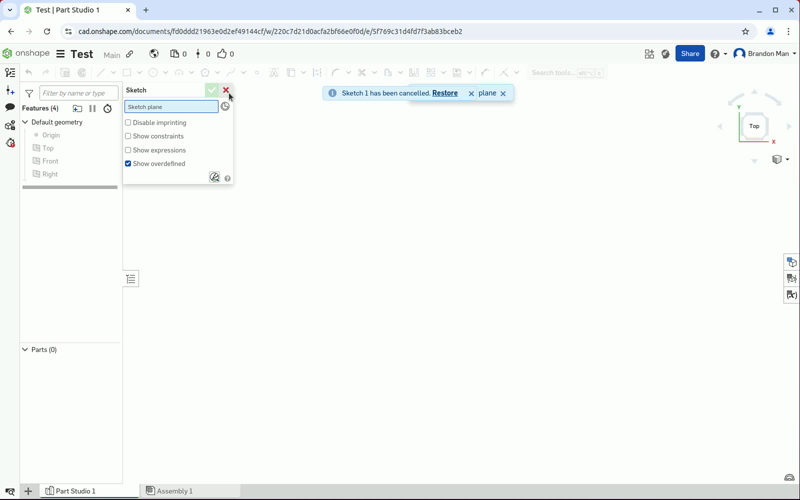
mouse_move(73, 150)
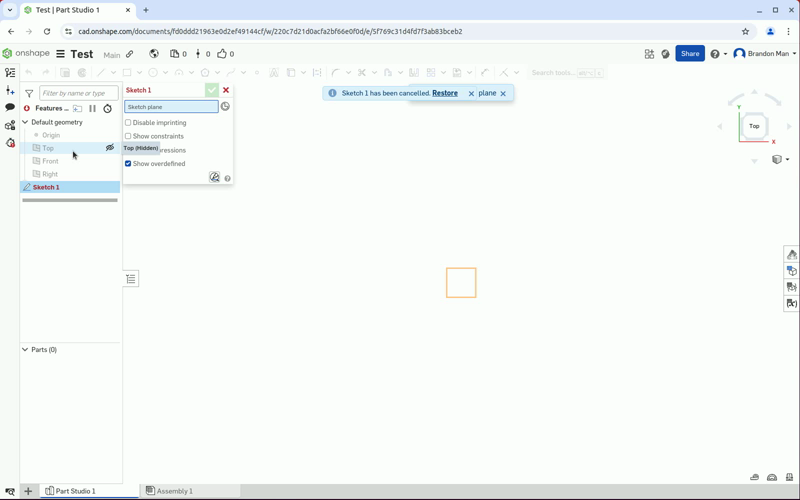
click(73, 150)
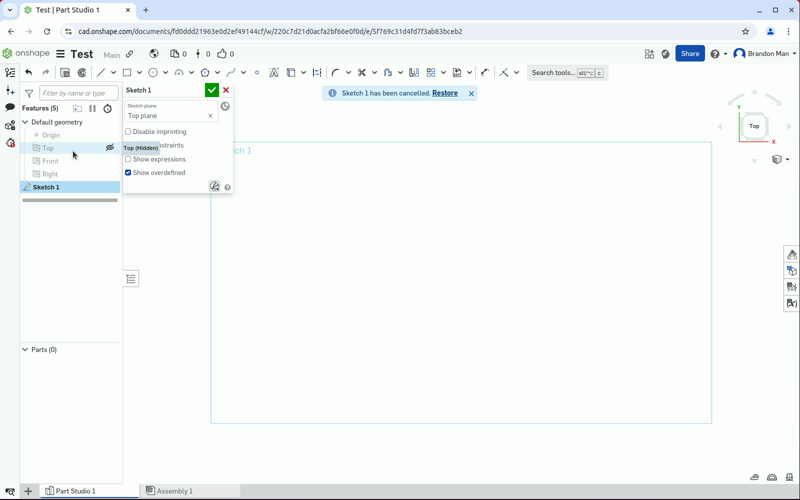
mouse_move(73, 352)
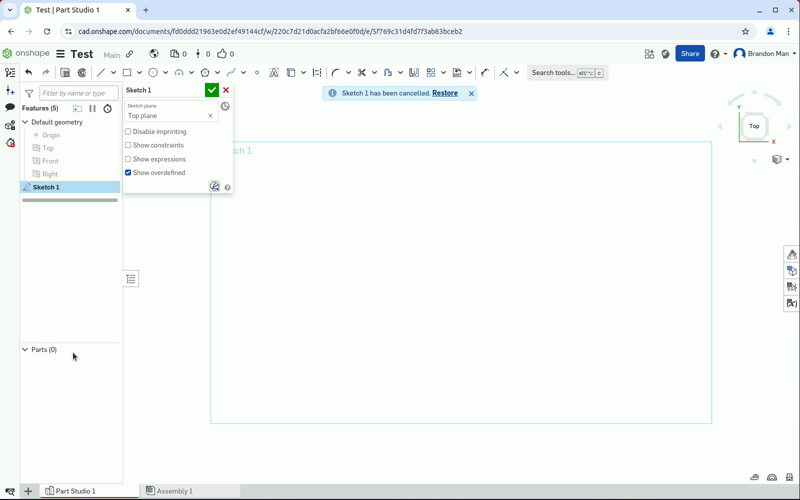
key(y)
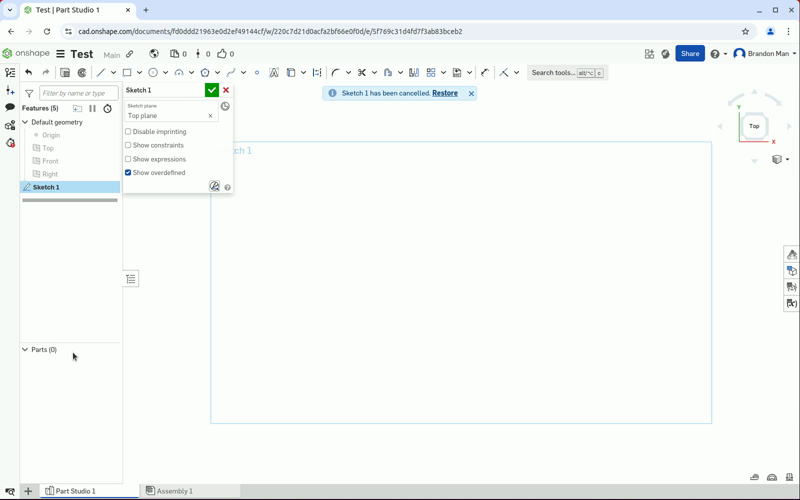
key(c)
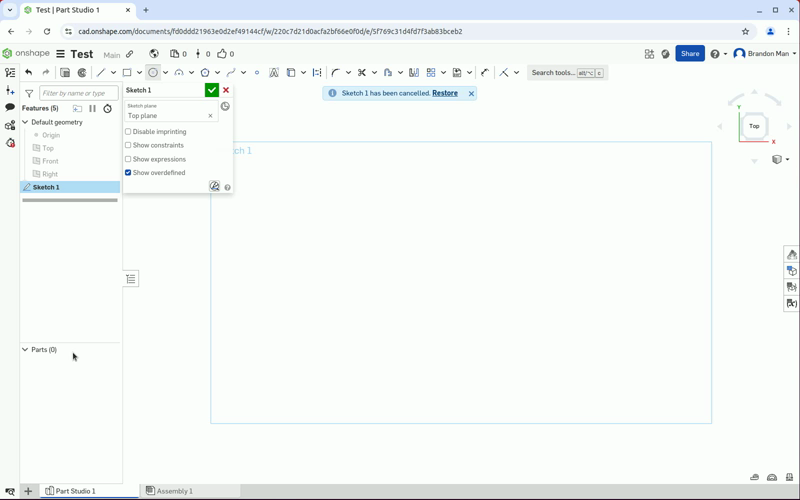
key_down(shift)
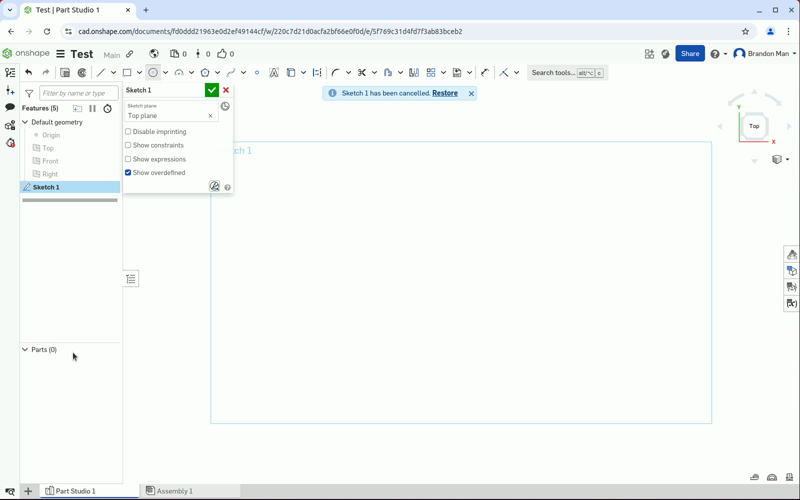
mouse_move(460, 282)
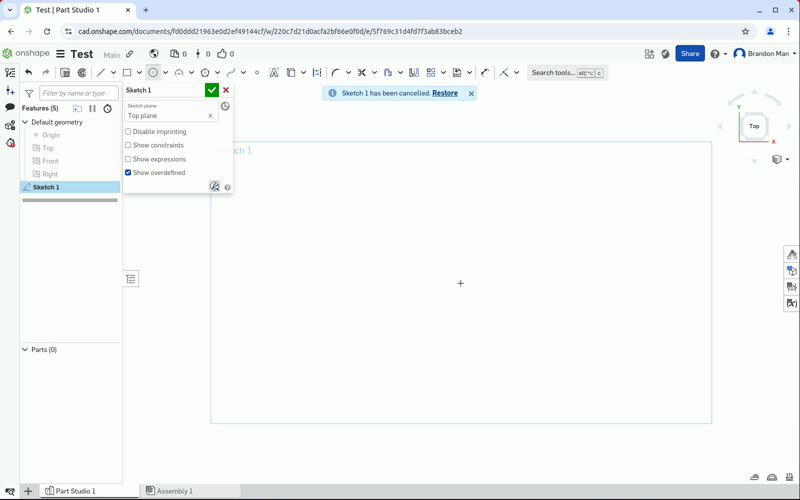
click(460, 282)
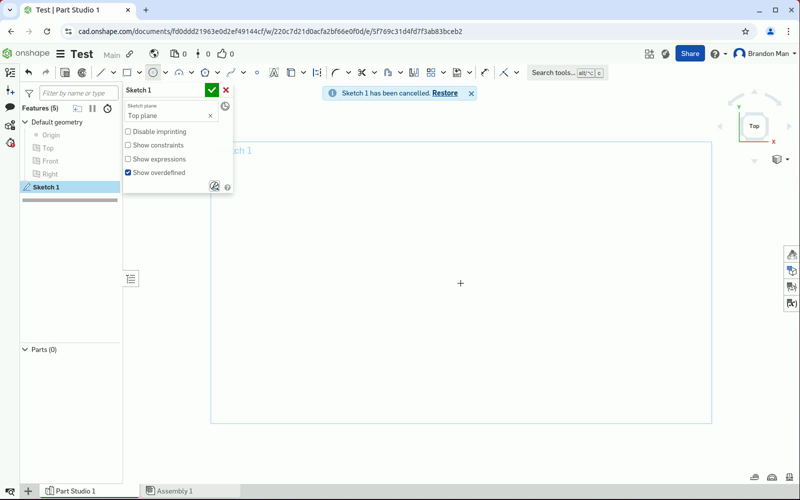
key_up(shift)
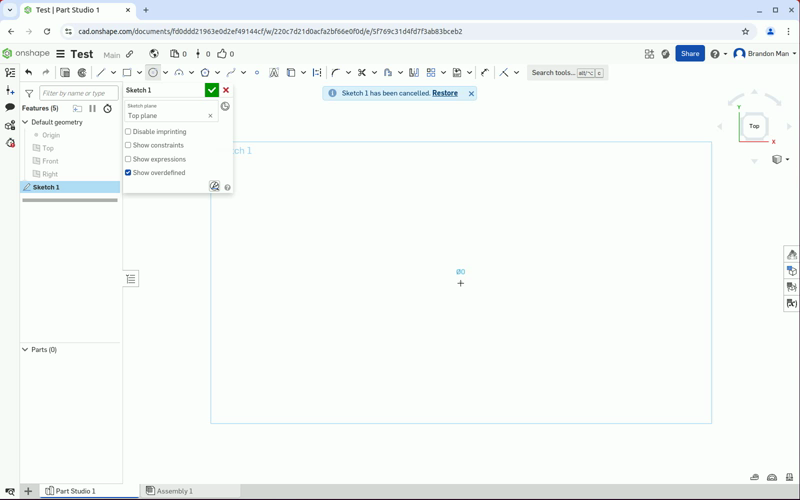
mouse_move(518, 282)
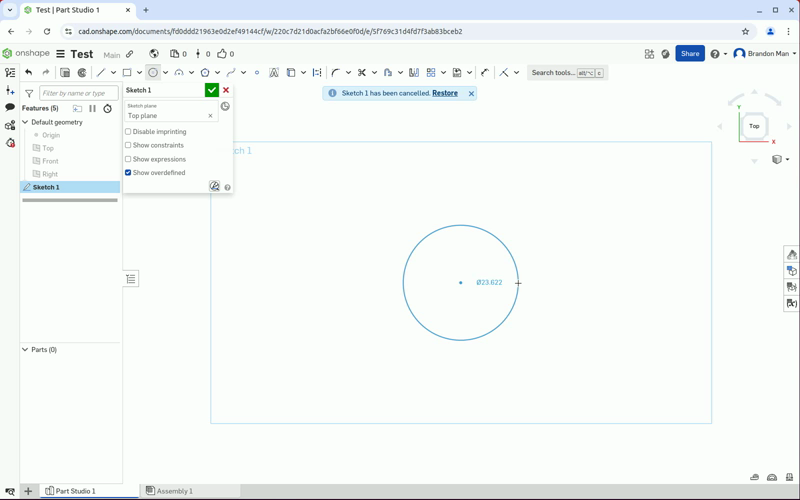
click(518, 282)
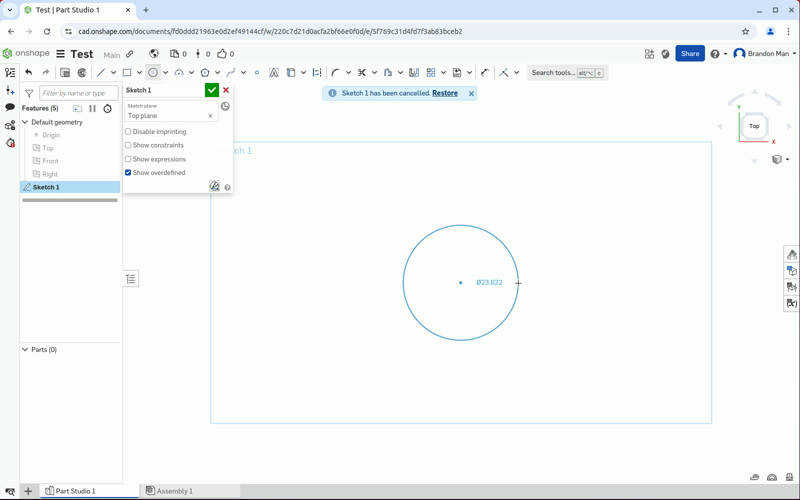
key(esc)
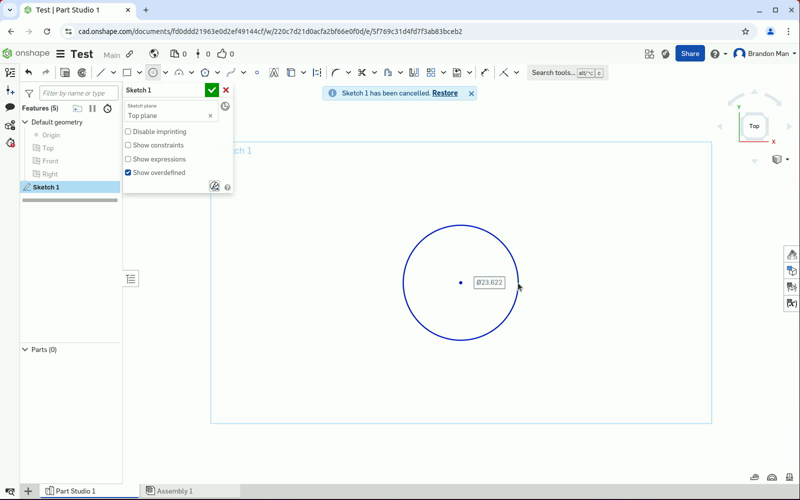
key(c)
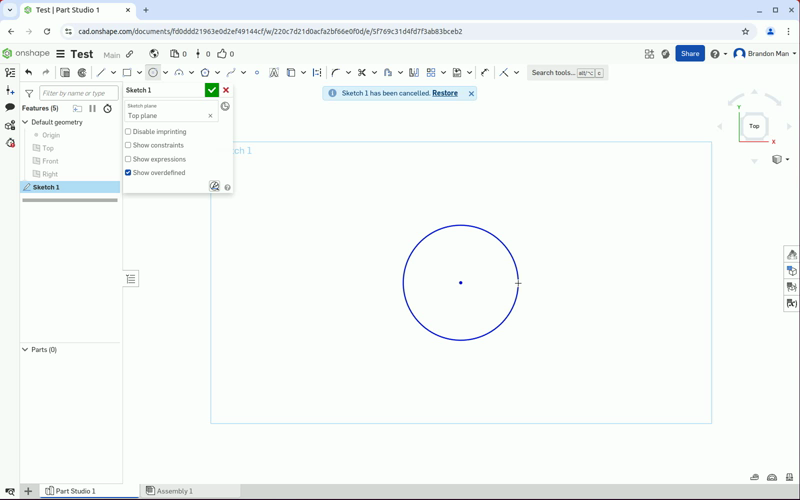
key_down(shift)
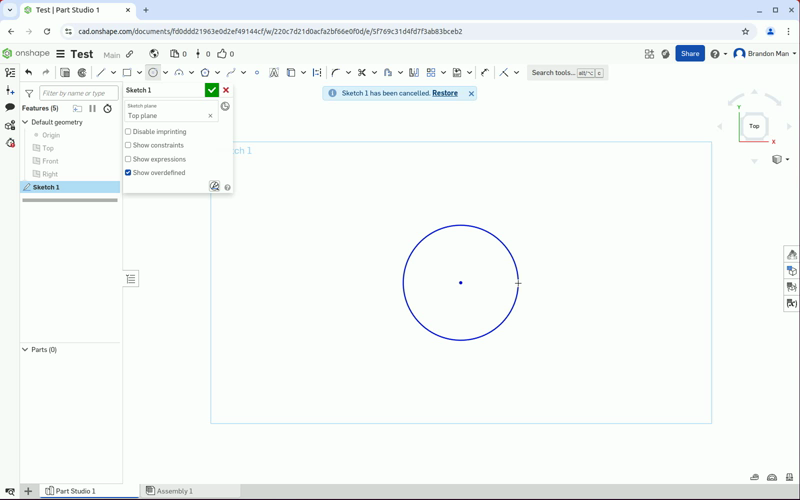
mouse_move(460, 282)
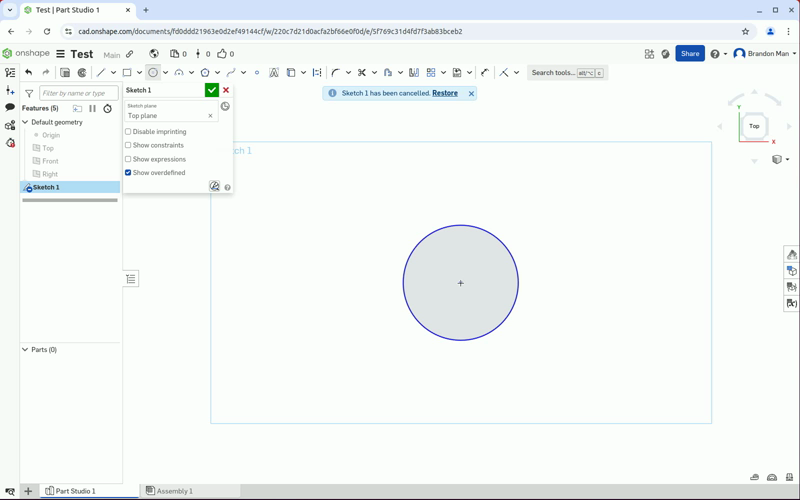
click(460, 282)
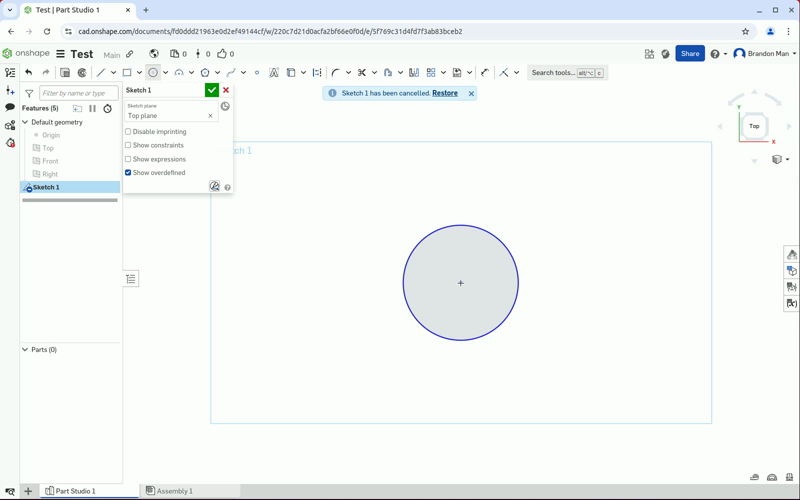
key_up(shift)
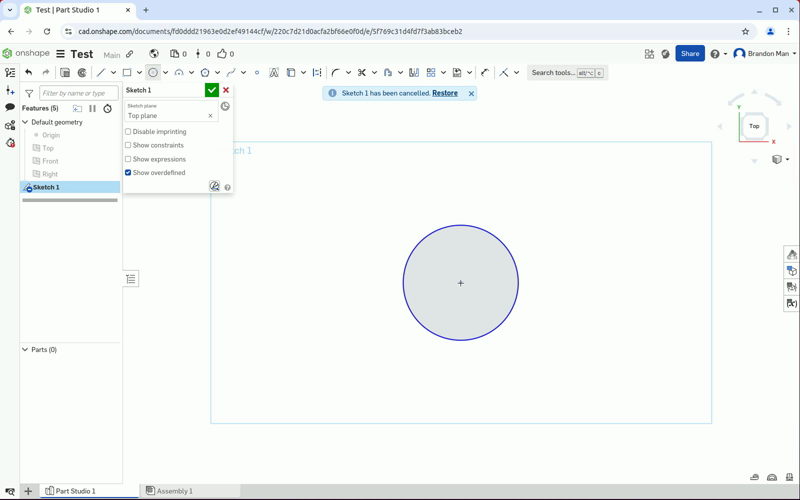
mouse_move(478, 282)
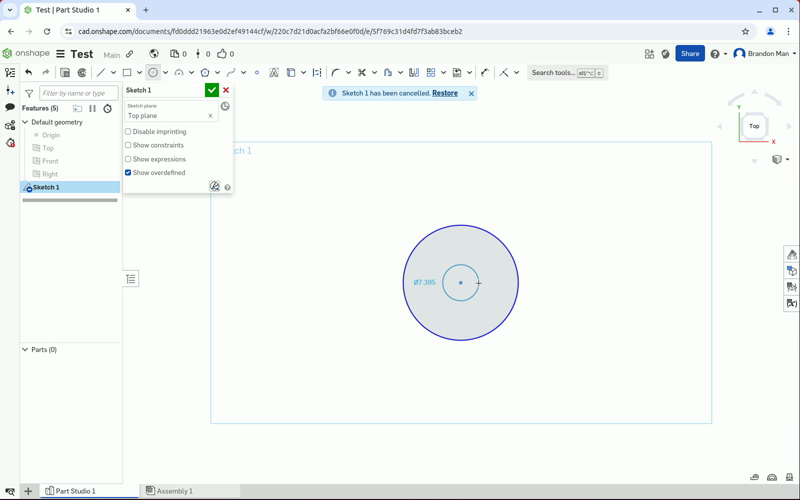
click(478, 282)
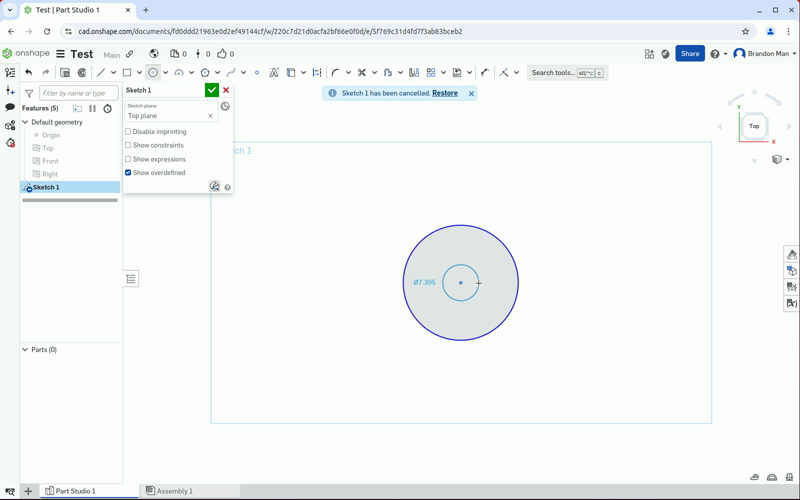
key(esc)
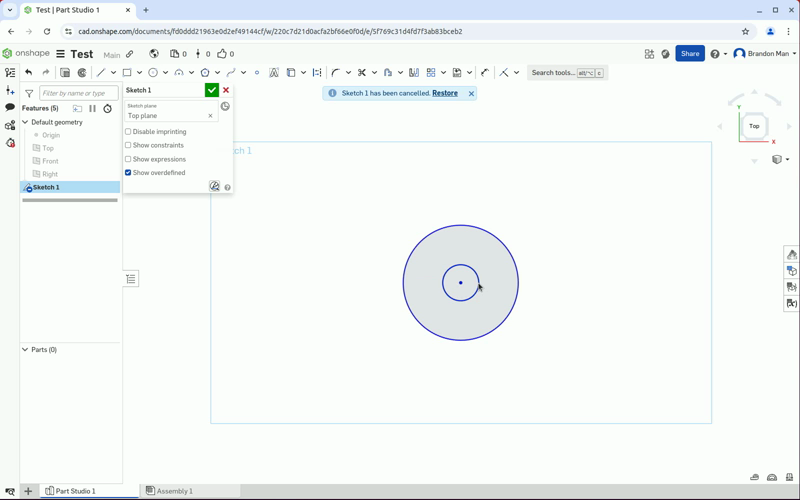
mouse_move(426, 313)
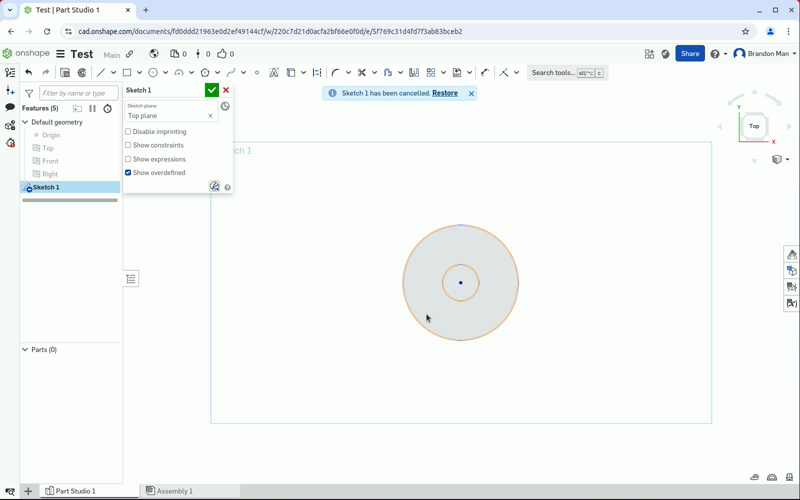
click(426, 313)
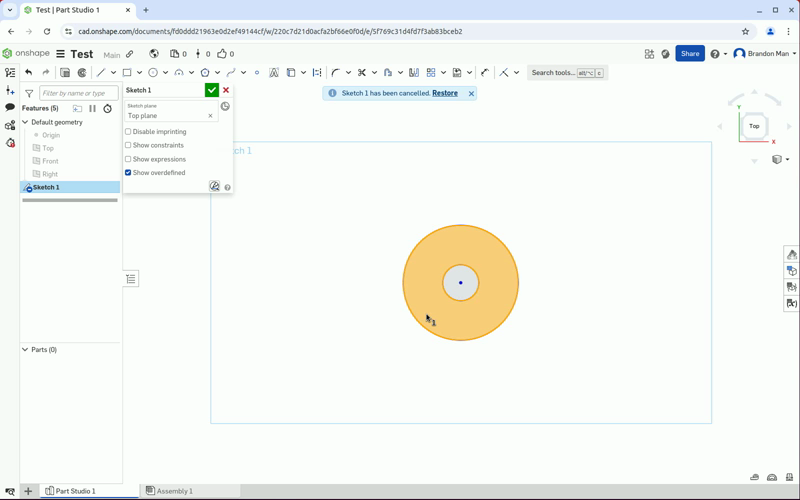
mouse_move(73, 352)
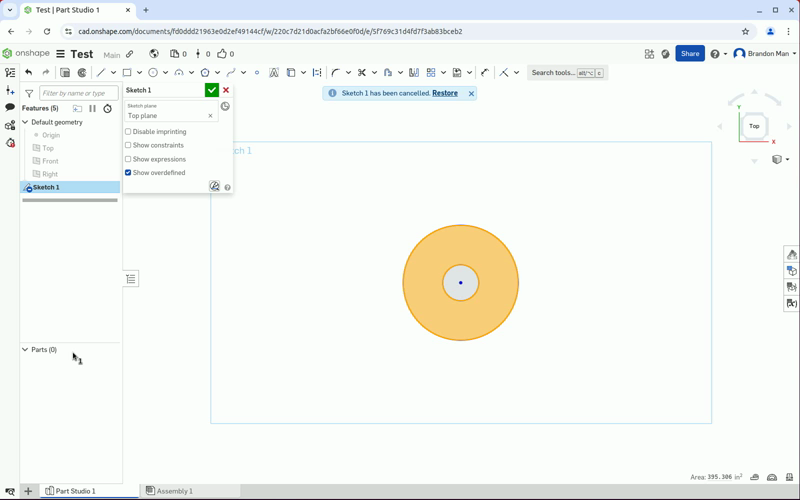
key(shift+y)
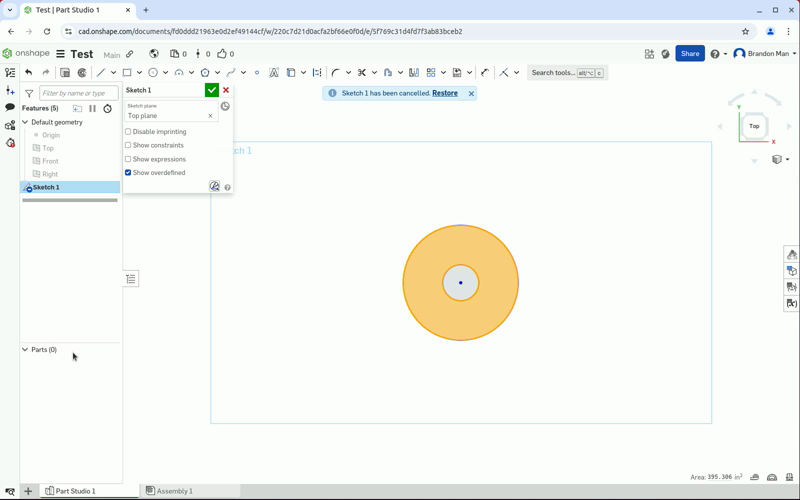
key(shift+e)
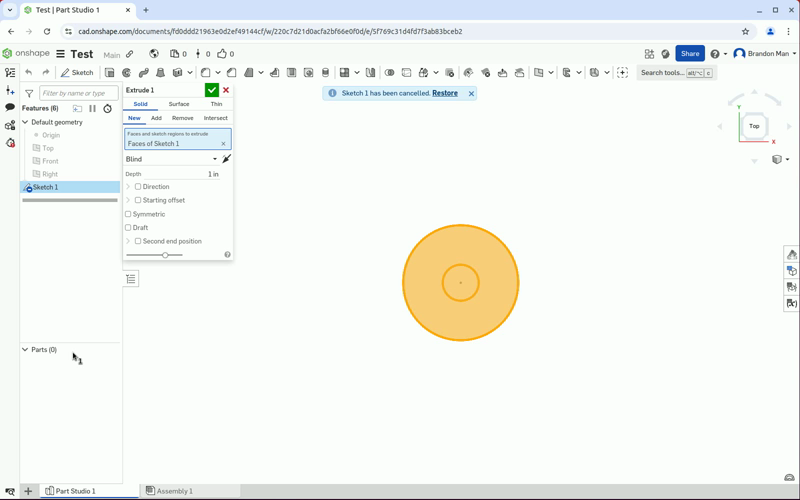
mouse_move(143, 106)
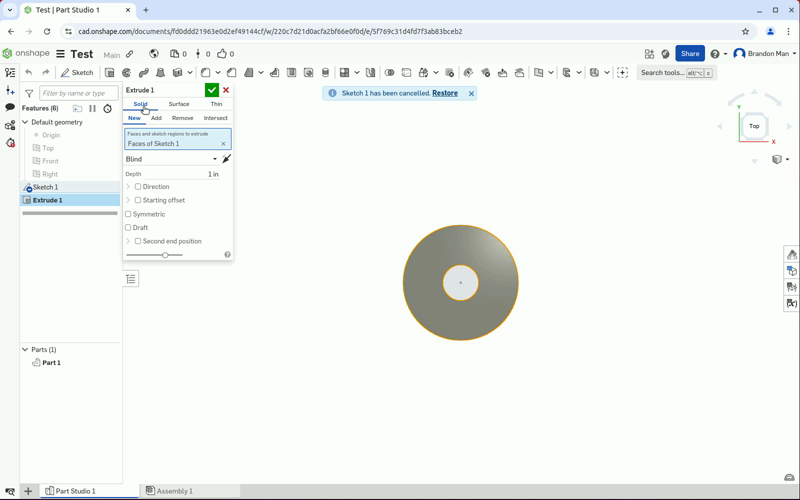
click(143, 106)
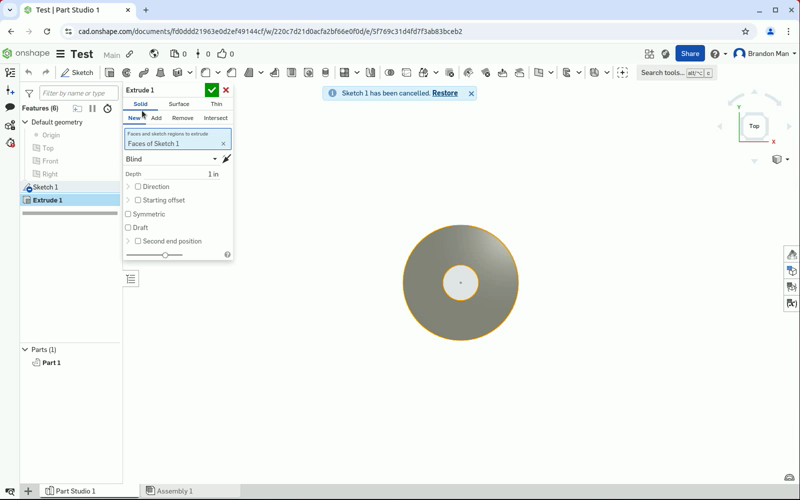
mouse_move(137, 120)
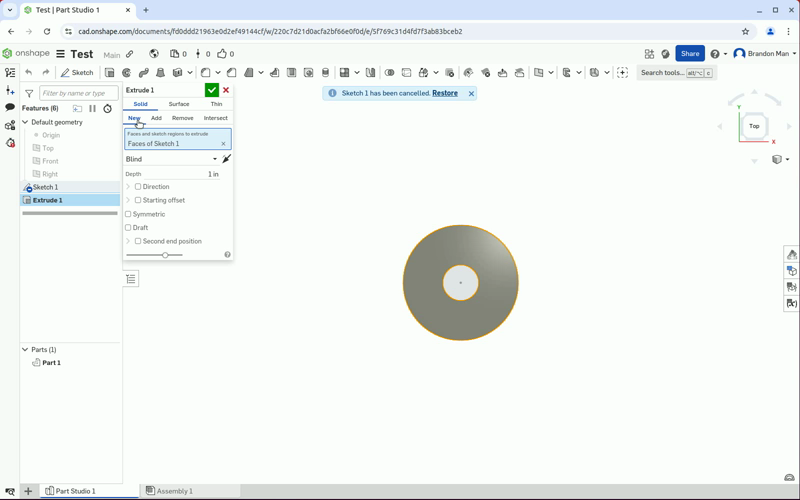
click(137, 120)
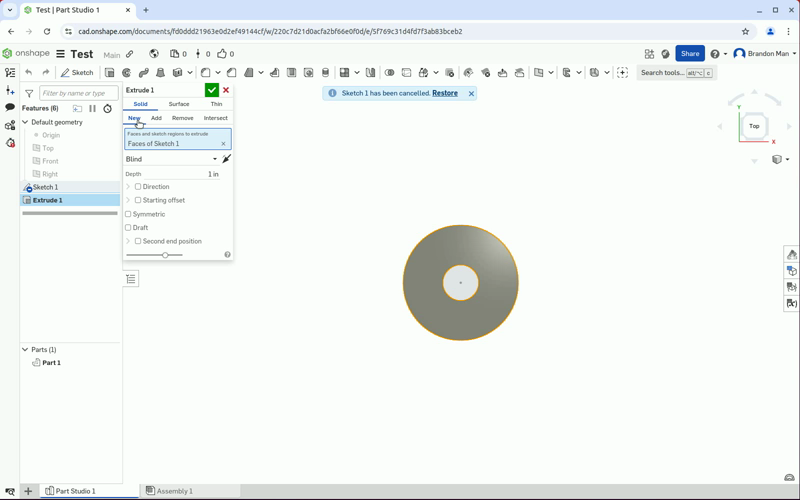
key(tab, 4)
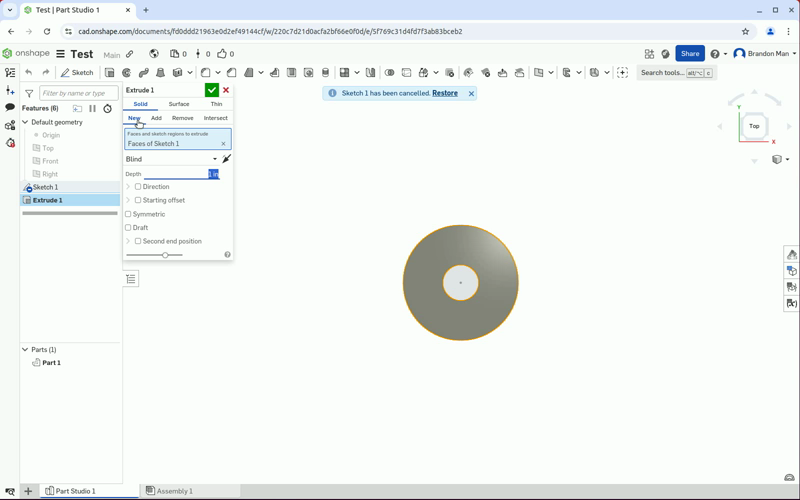
text(11.073)
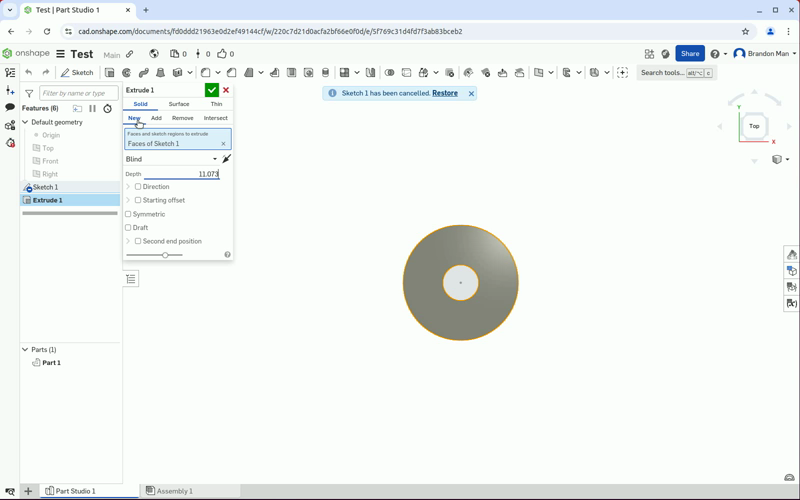
key(enter)
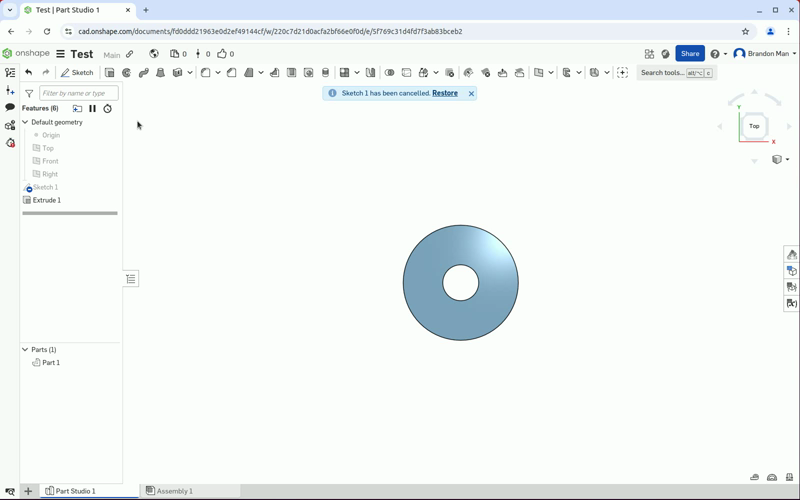
key(shift+h)
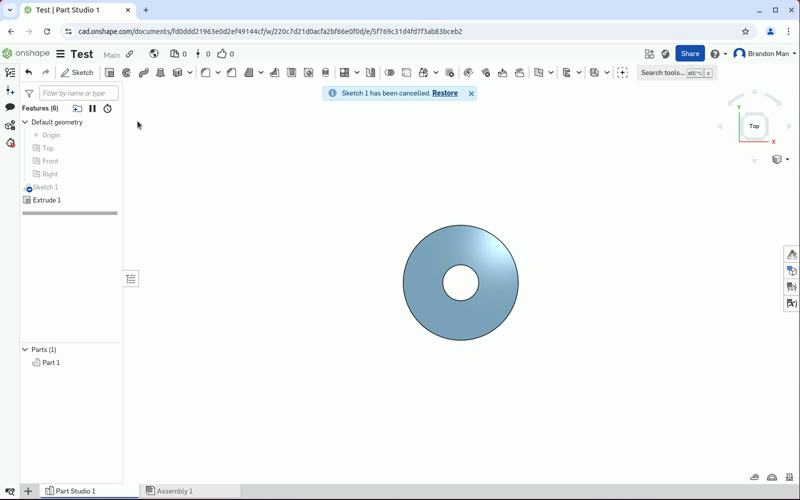
key(shift+h)
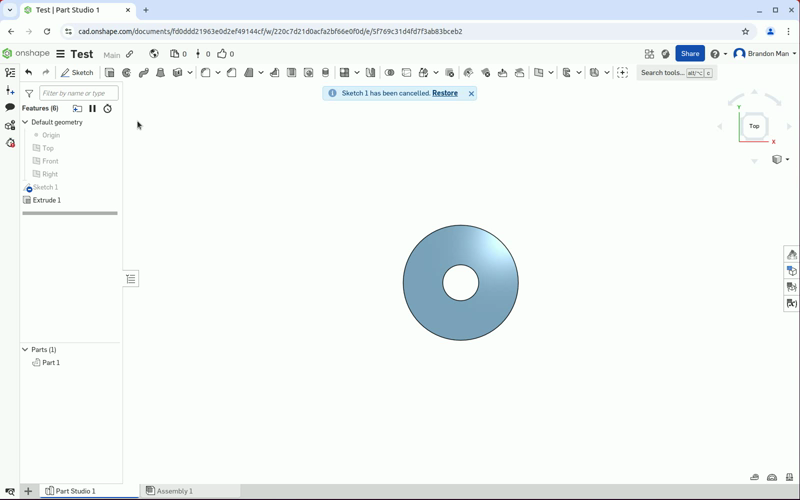
mouse_move(73, 189)
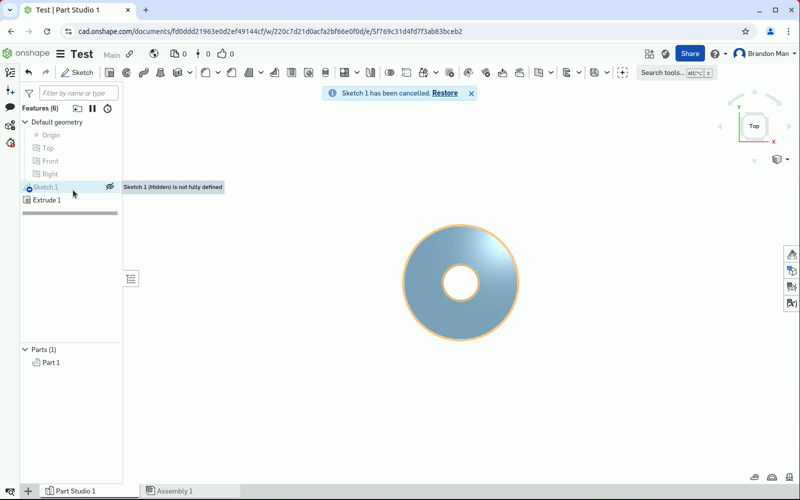
click(73, 189)
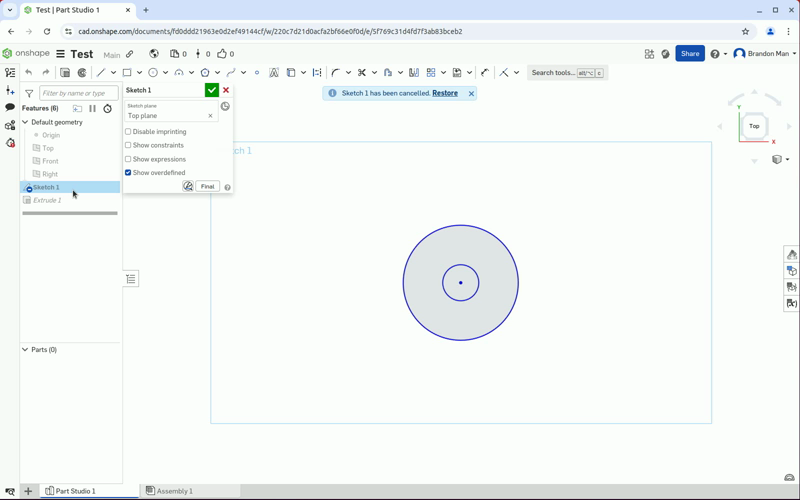
mouse_move(229, 92)
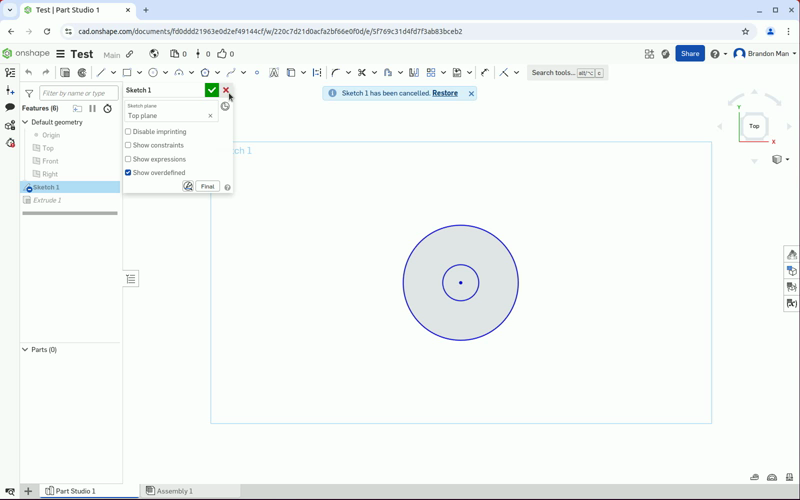
click(229, 92)
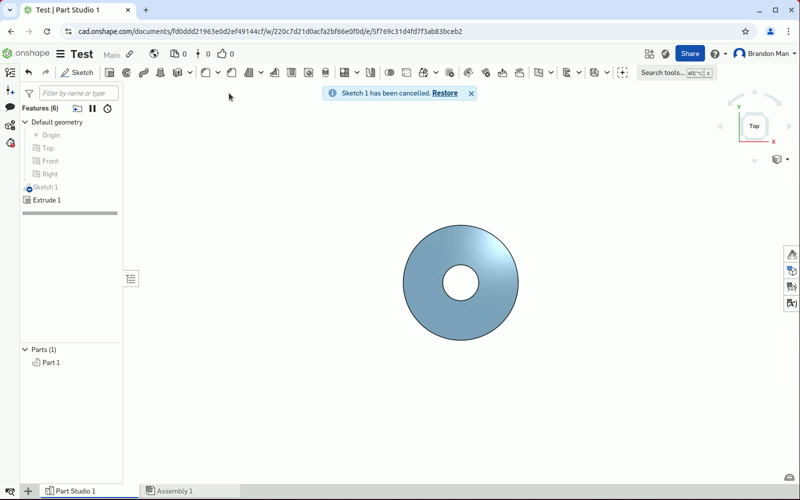
mouse_move(541, 75)
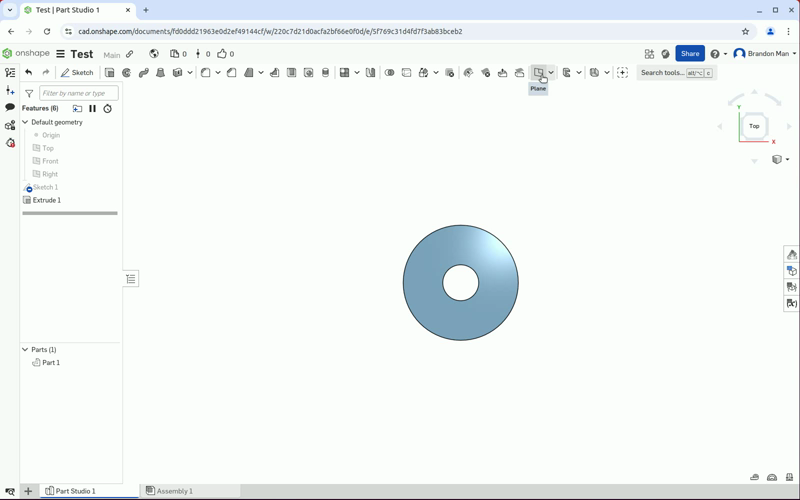
click(541, 75)
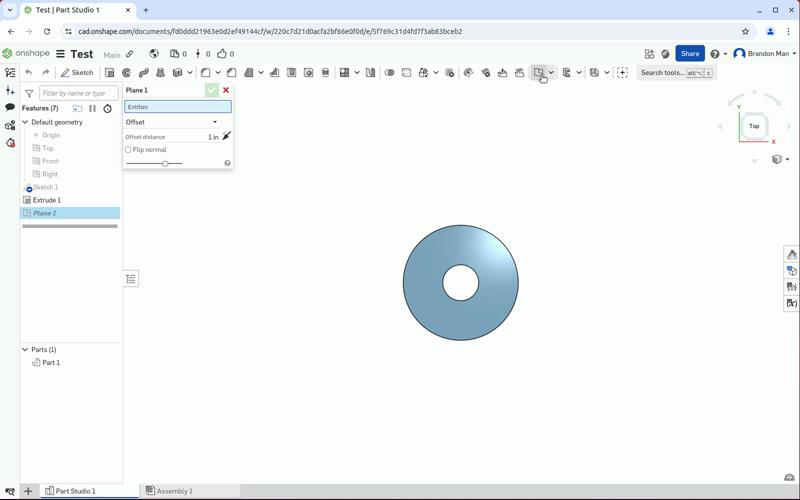
mouse_move(73, 150)
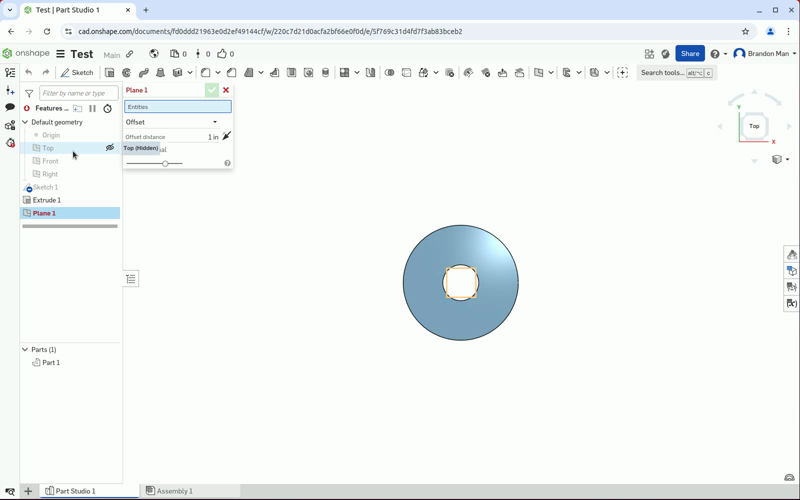
click(73, 150)
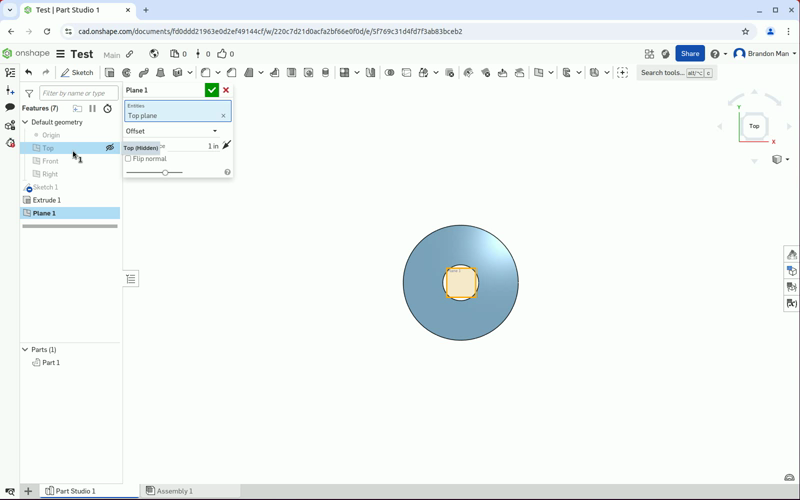
key(tab, 2)
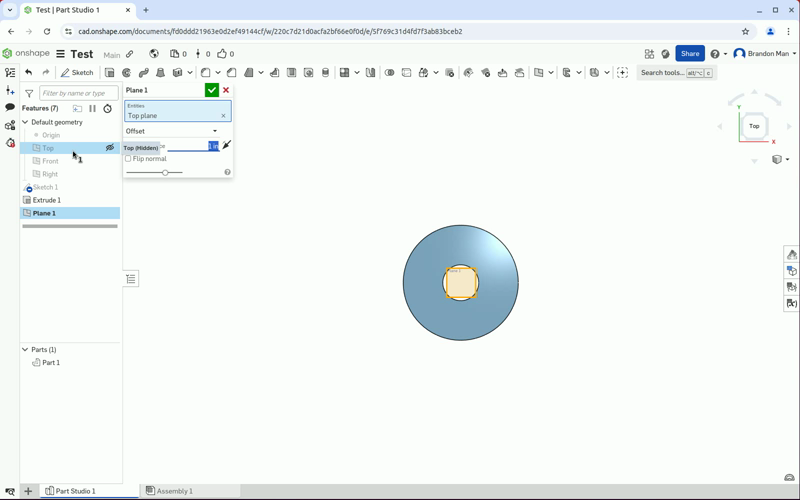
text(11.061)
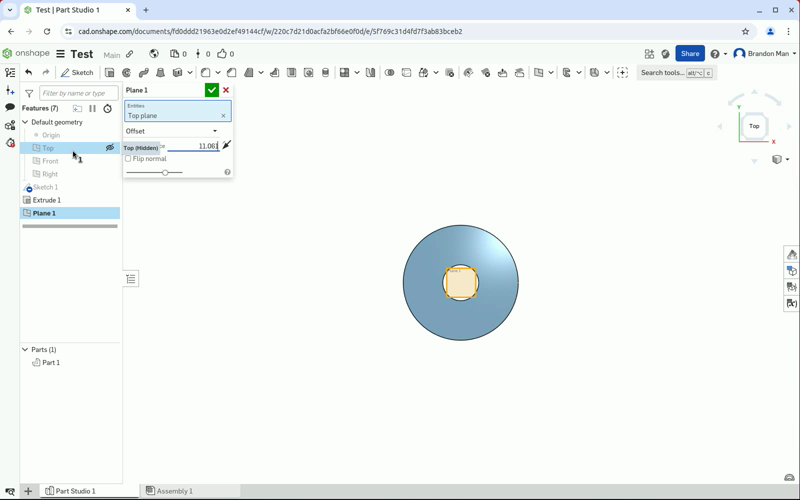
key(enter, 2)
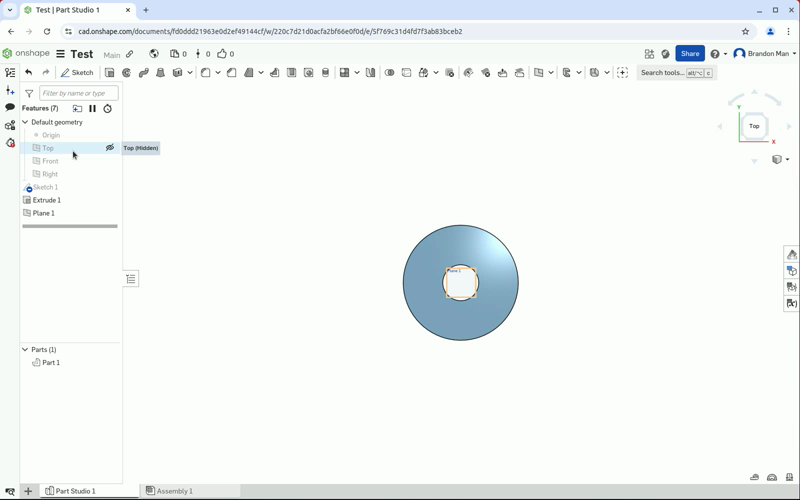
key(shift+s)
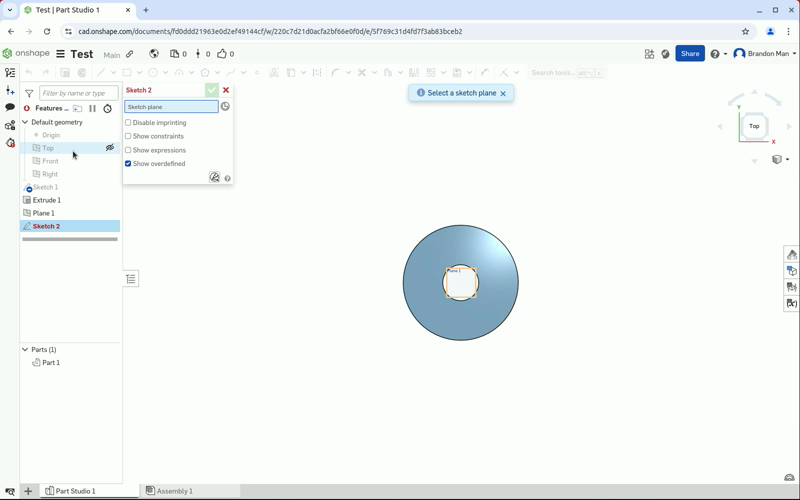
mouse_move(73, 215)
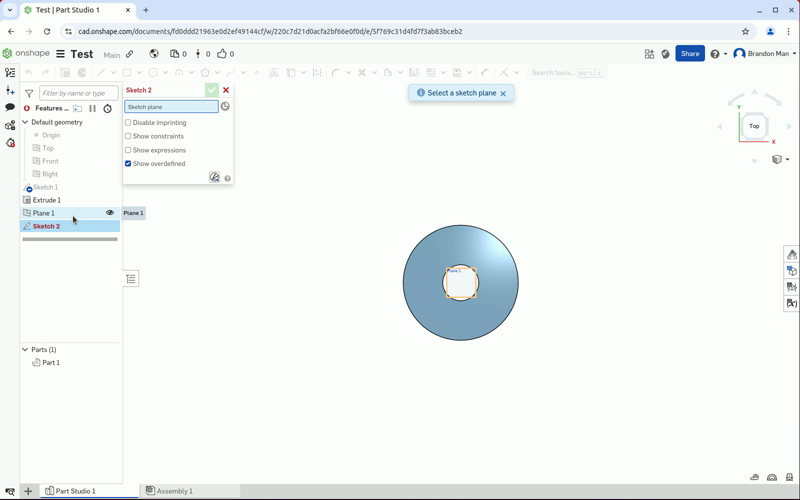
click(73, 215)
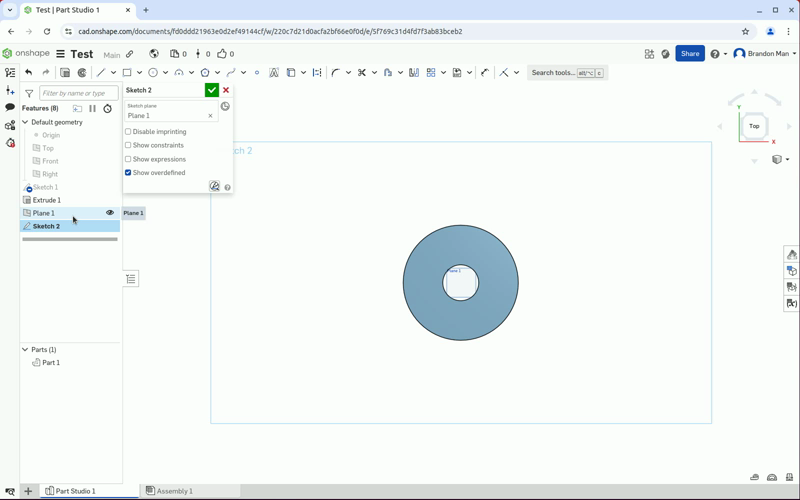
mouse_move(73, 352)
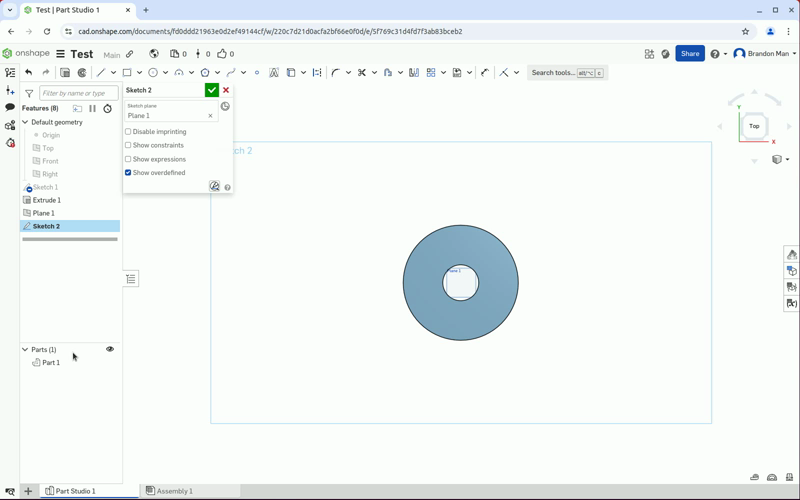
key(y)
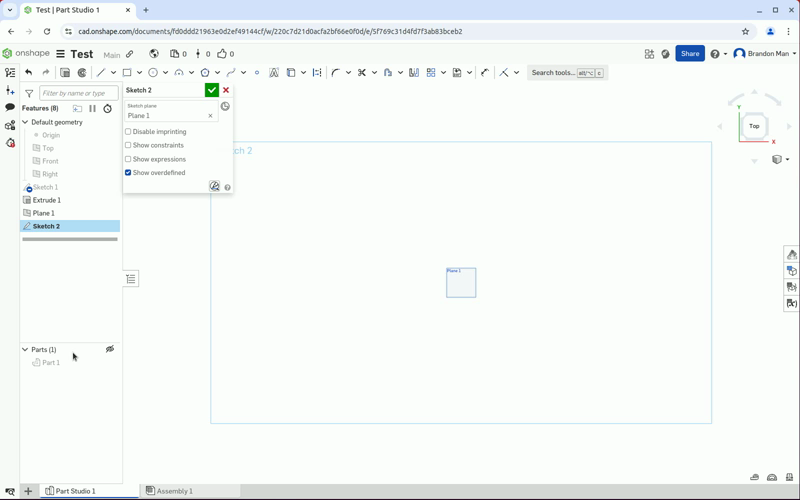
key(c)
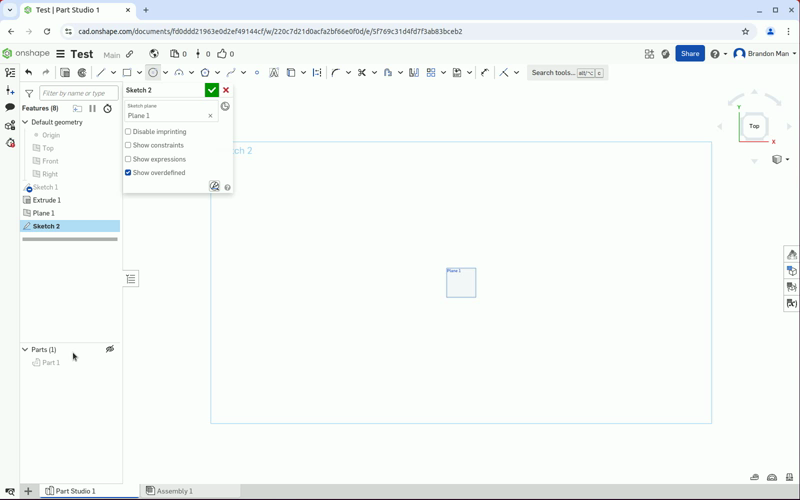
key_down(shift)
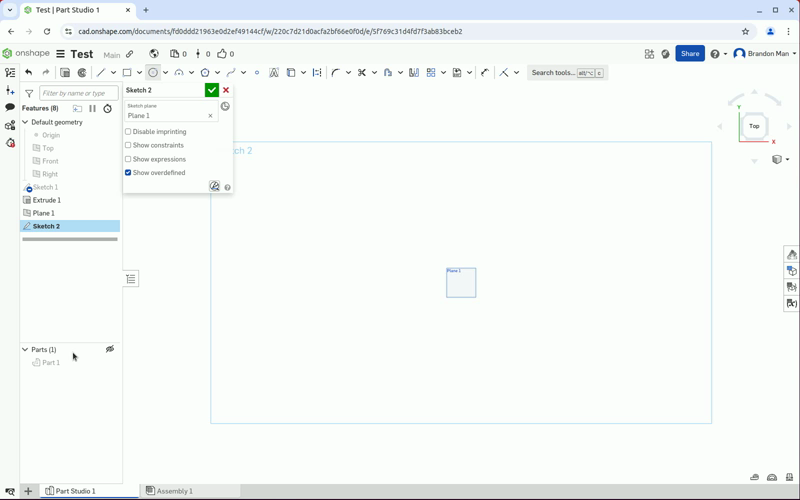
mouse_move(461, 282)
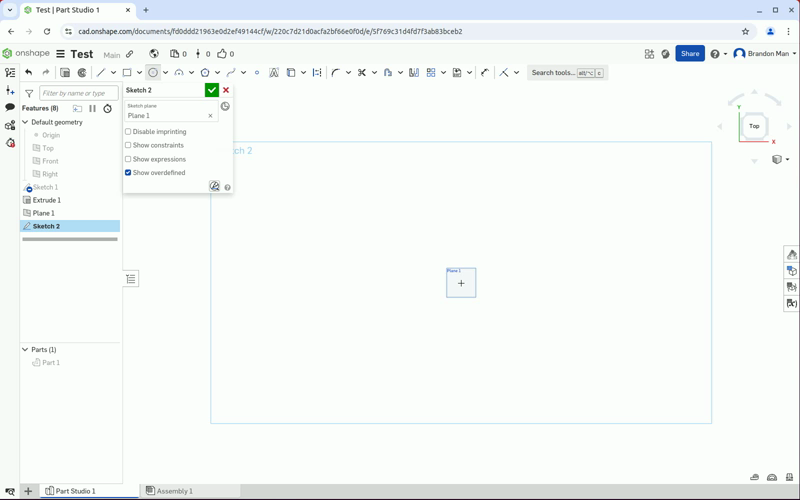
click(461, 282)
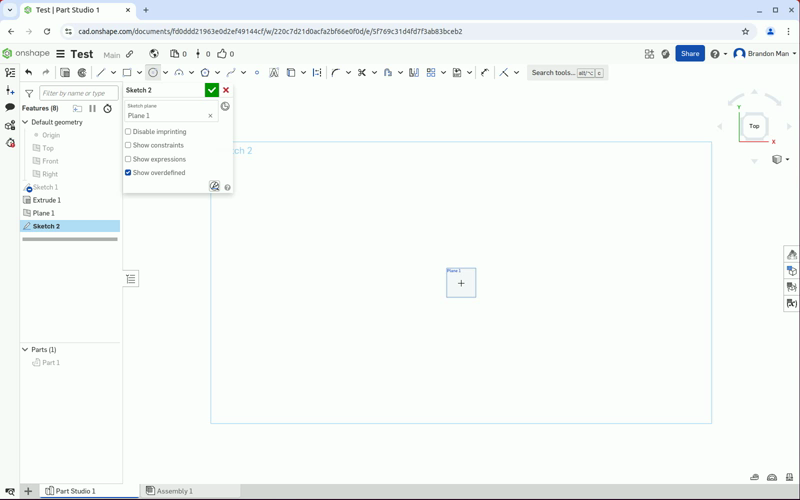
key_up(shift)
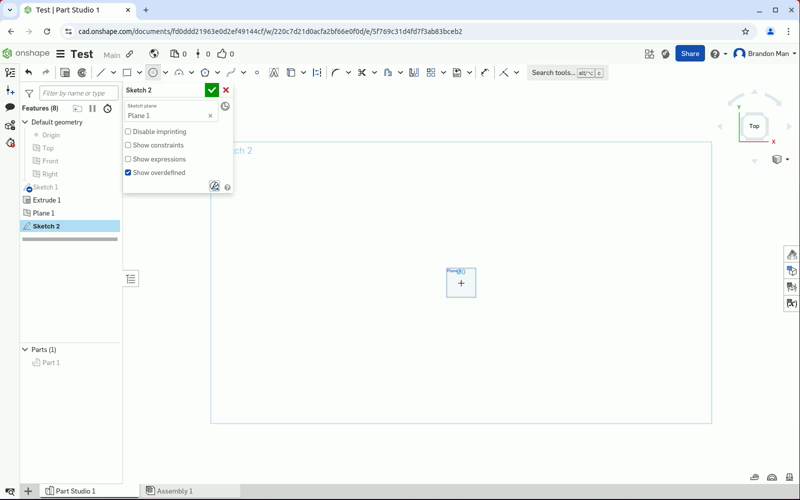
mouse_move(498, 282)
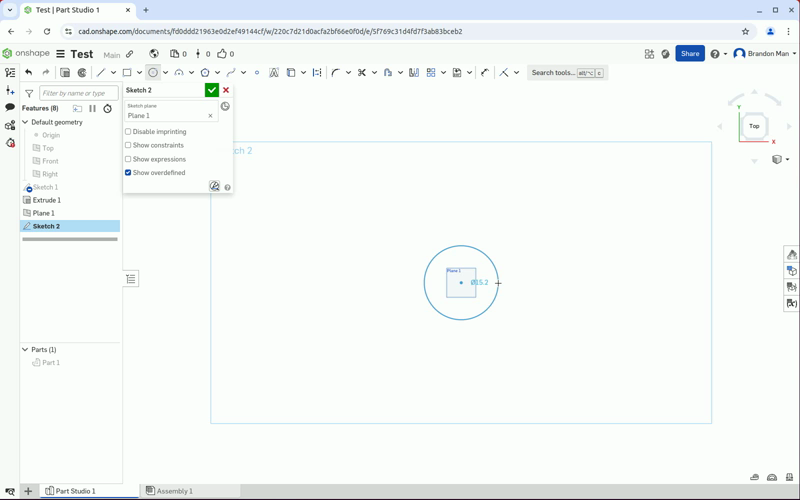
click(498, 282)
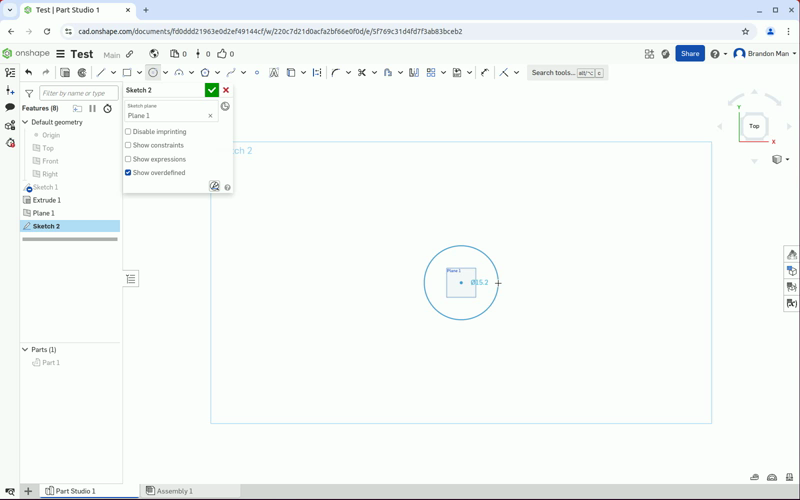
key(esc)
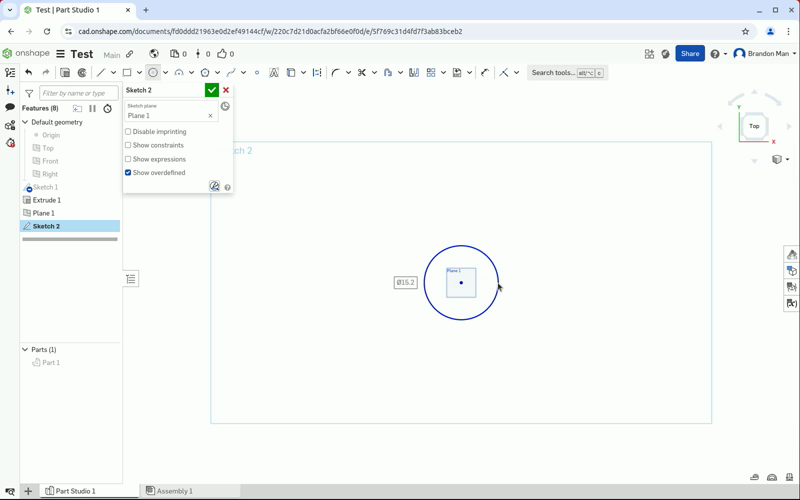
key(c)
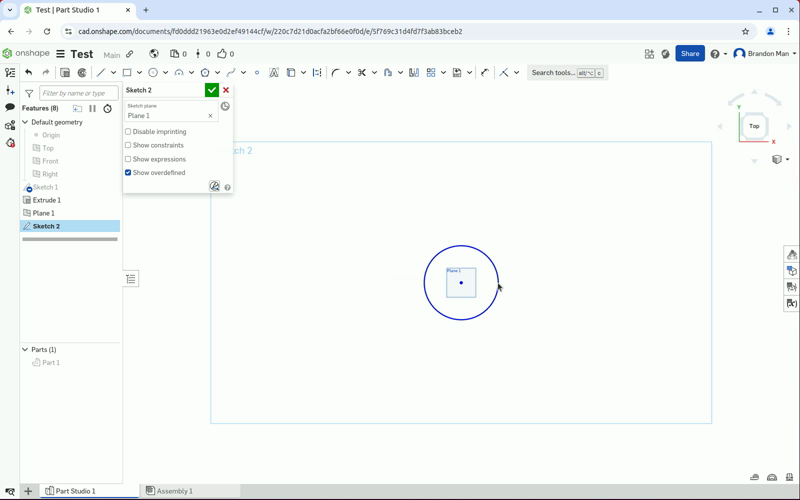
key_down(shift)
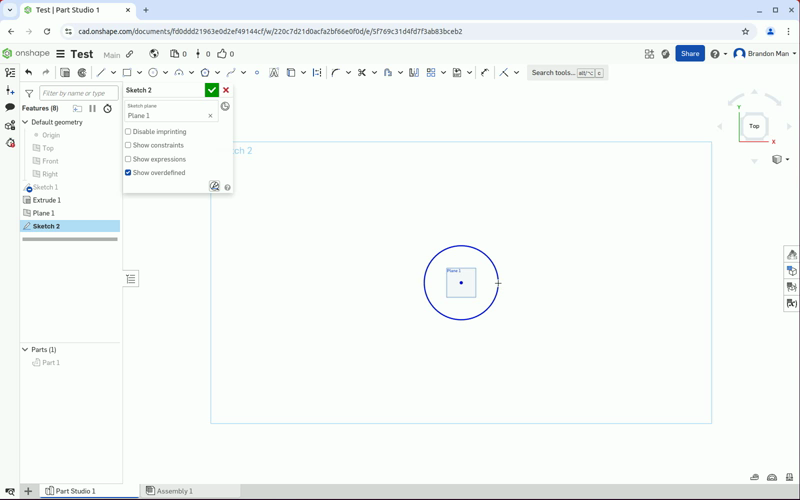
mouse_move(461, 282)
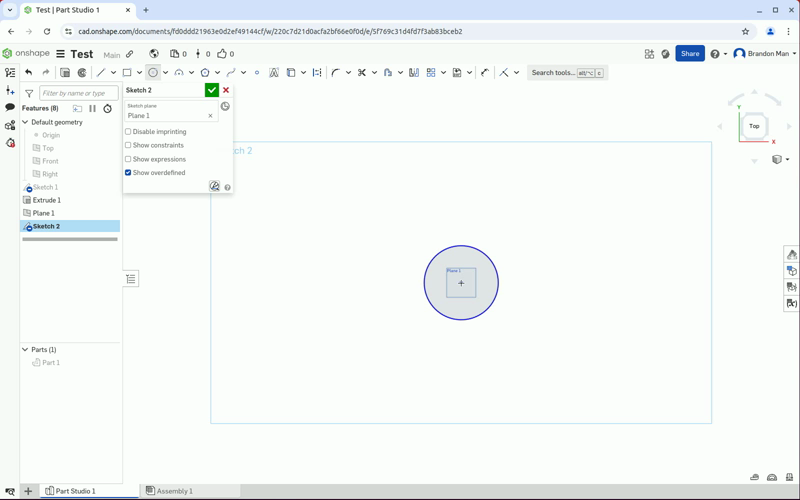
click(461, 282)
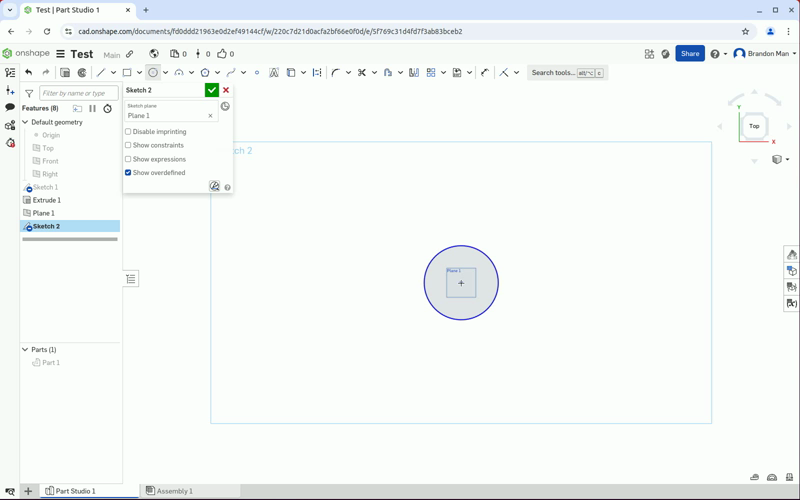
key_up(shift)
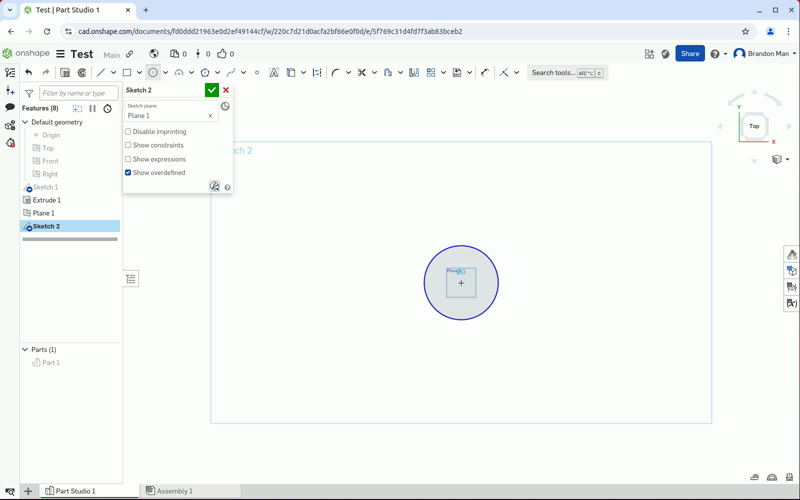
mouse_move(479, 282)
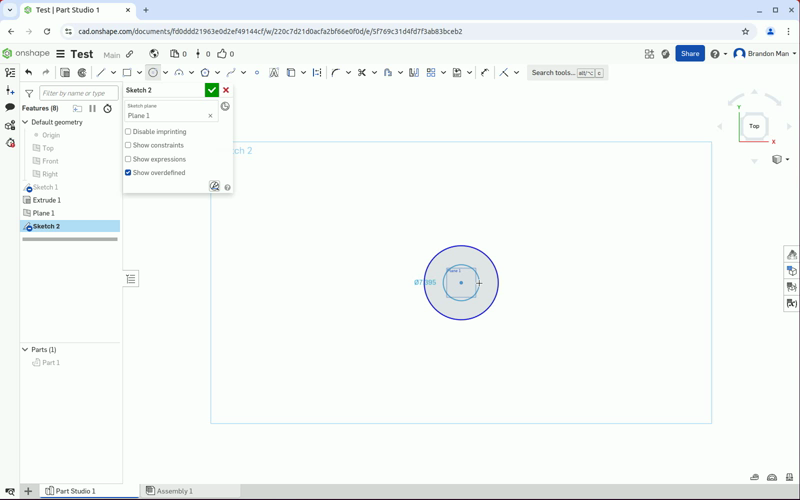
click(479, 282)
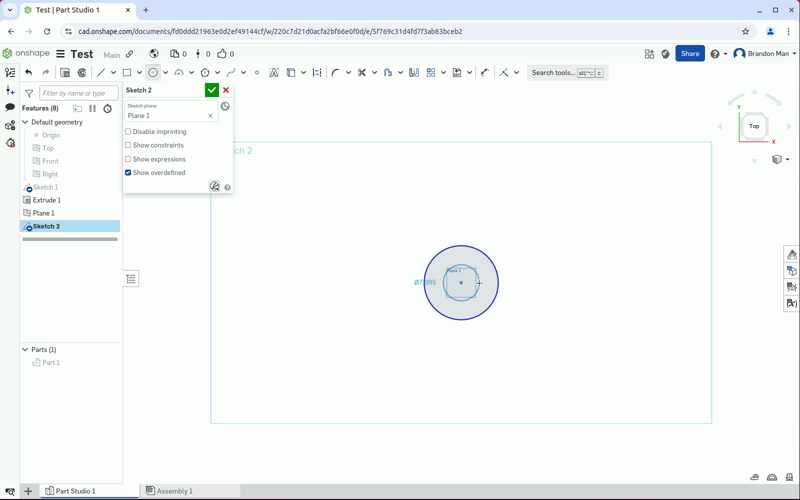
key(esc)
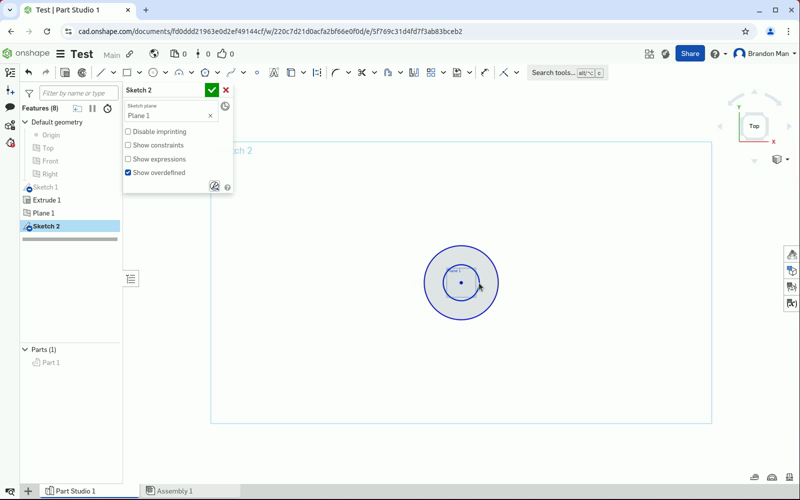
mouse_move(452, 255)
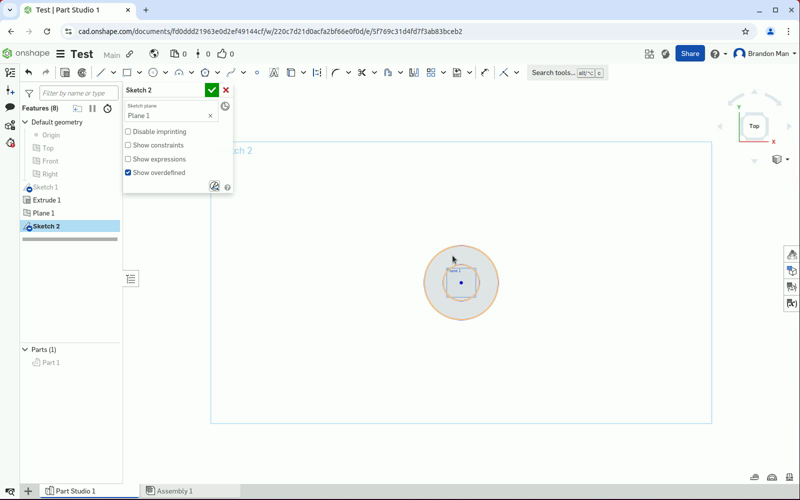
click(452, 255)
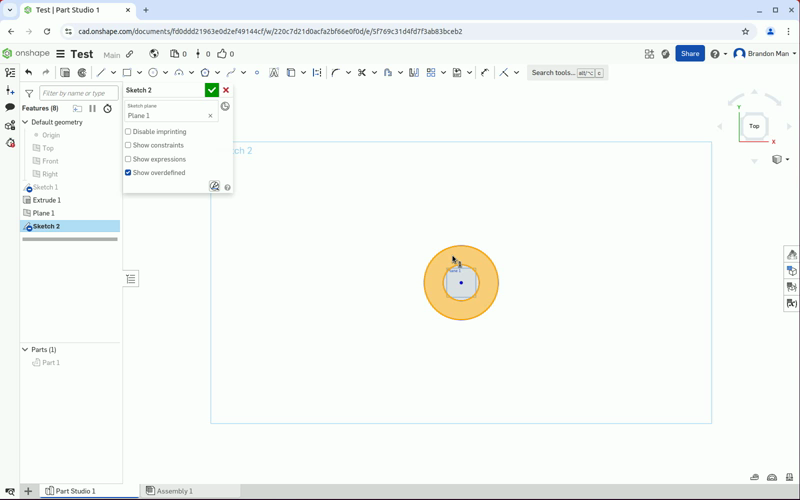
mouse_move(73, 352)
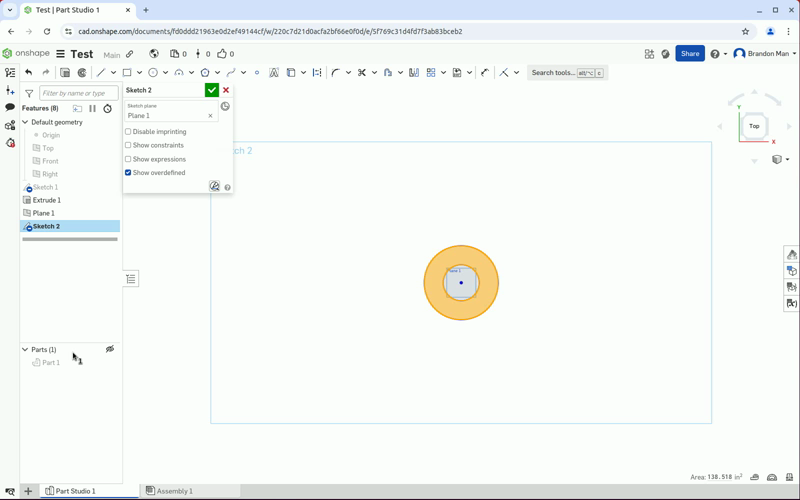
key(shift+y)
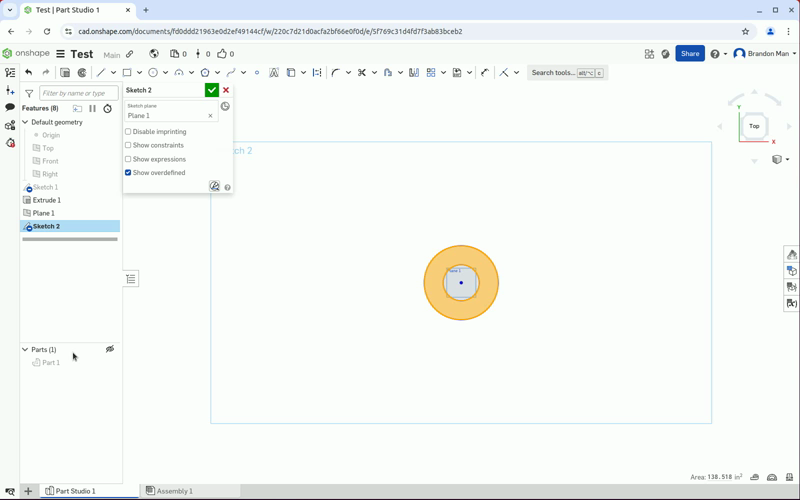
key(shift+e)
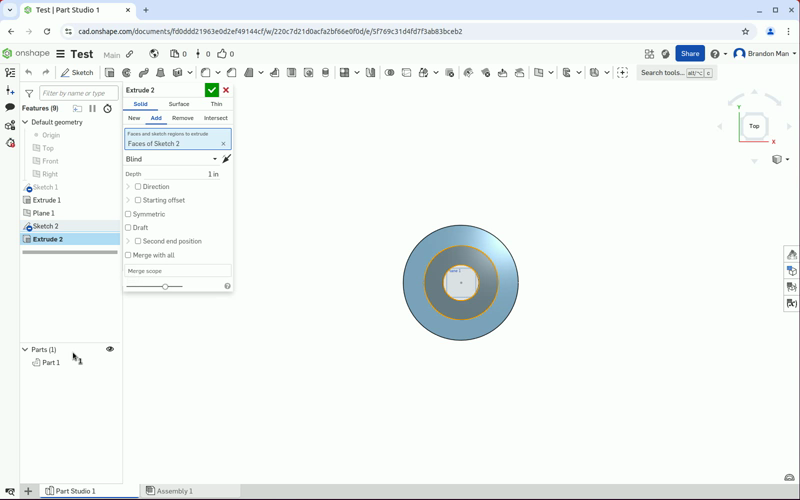
mouse_move(143, 106)
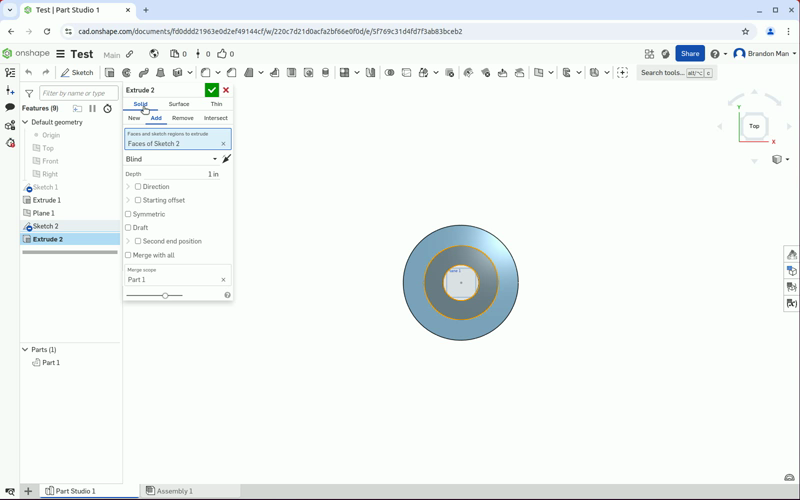
click(143, 106)
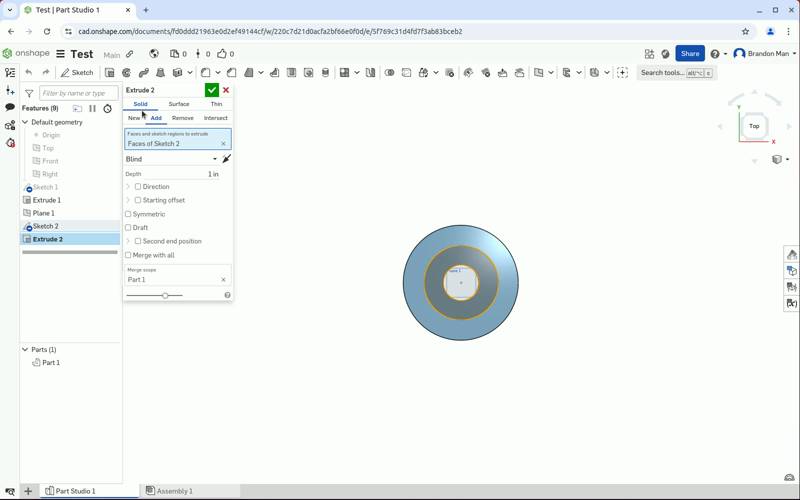
mouse_move(137, 120)
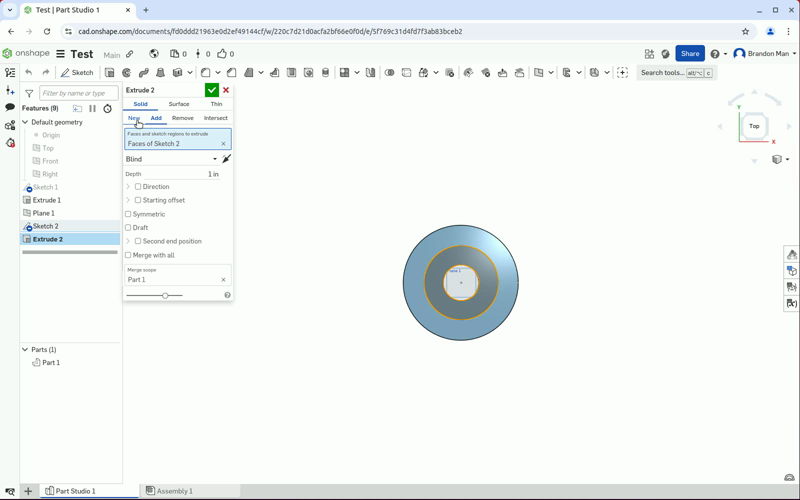
click(137, 120)
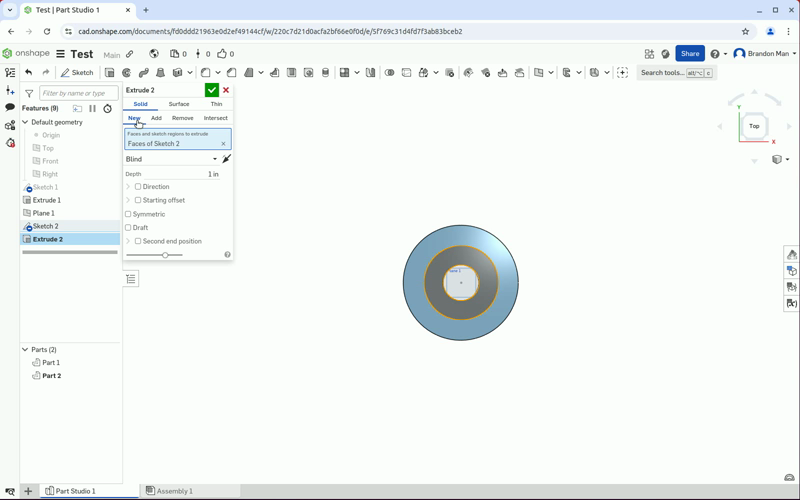
key(tab, 4)
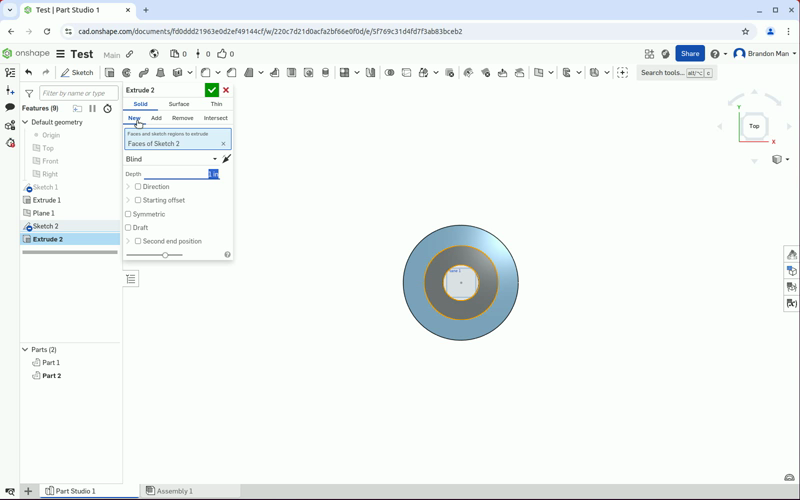
text(10.591)
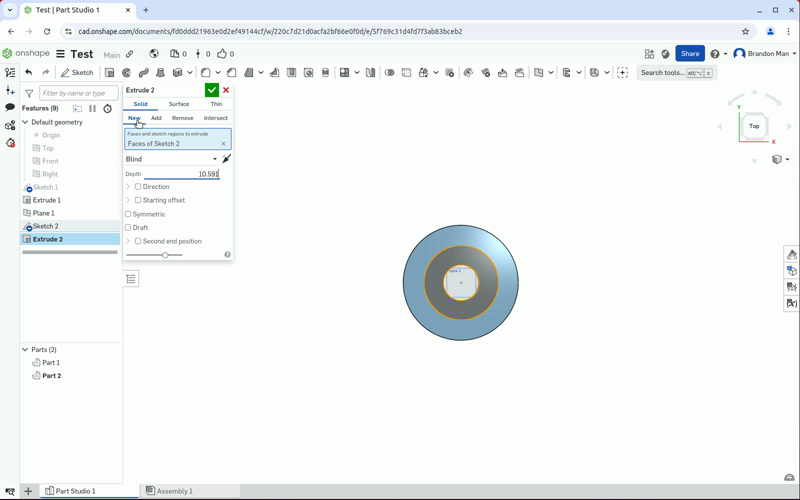
key(enter)
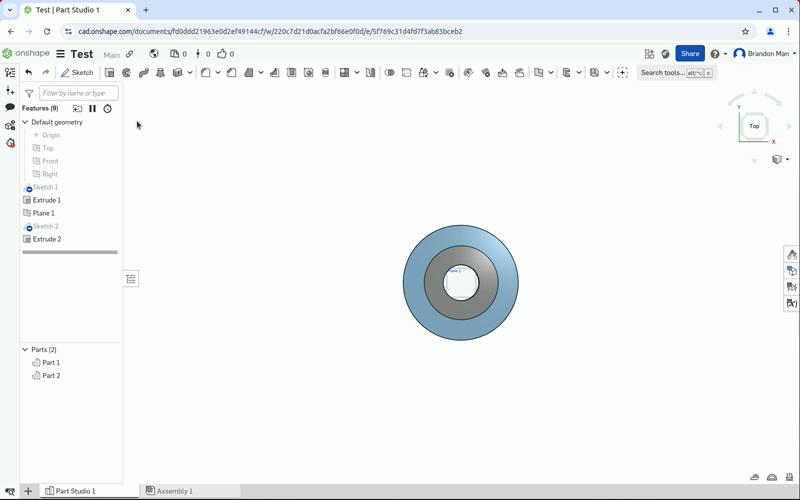
key(shift+h)
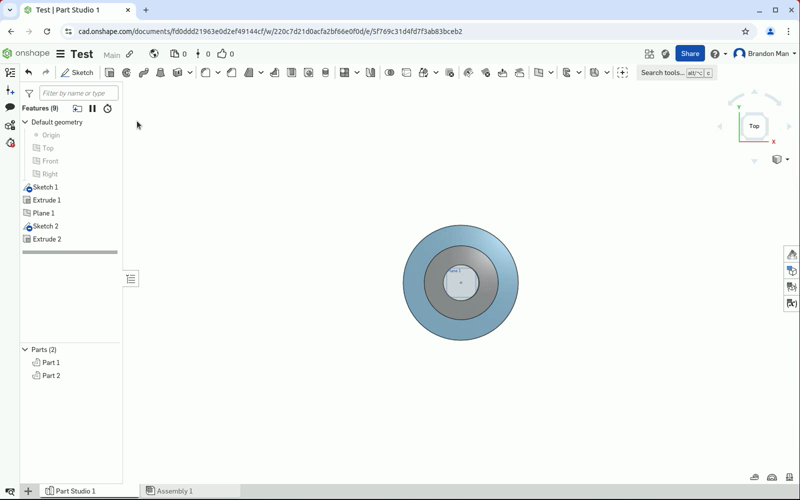
key(shift+h)
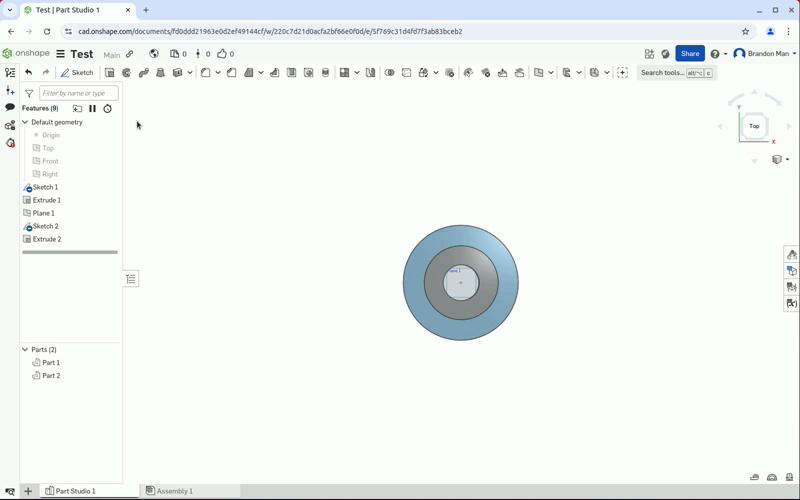
key(shift+7)
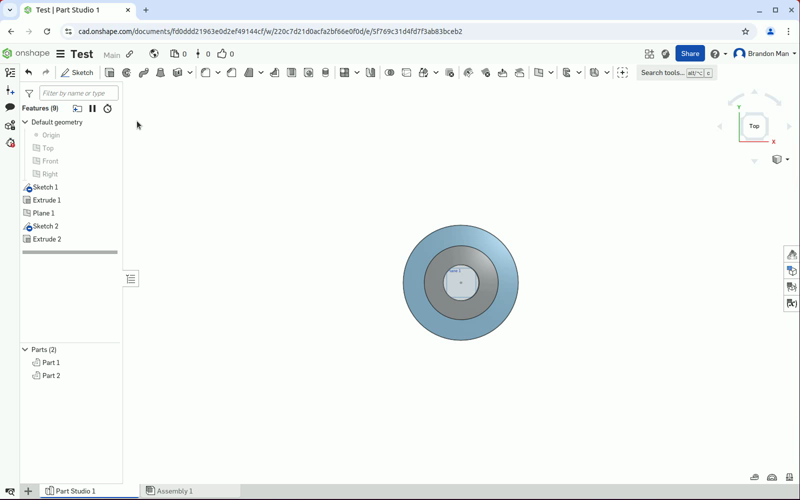
key(up, 3)
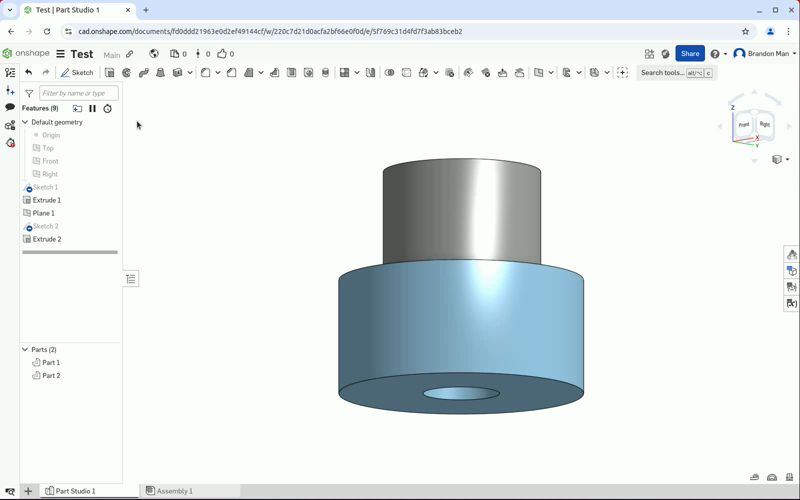
key(left, 3)
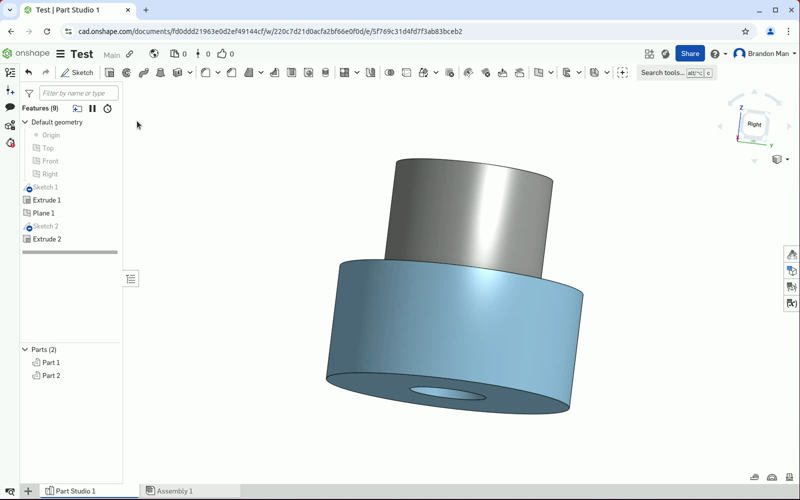
key(right, 3)
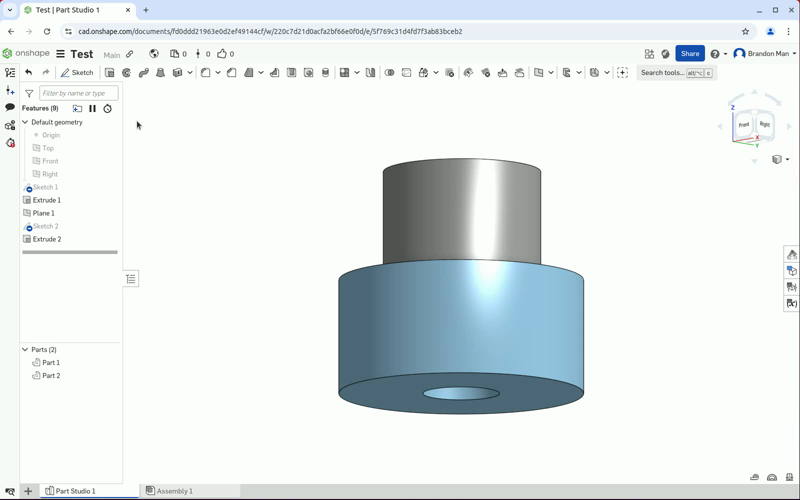
key(down, 3)
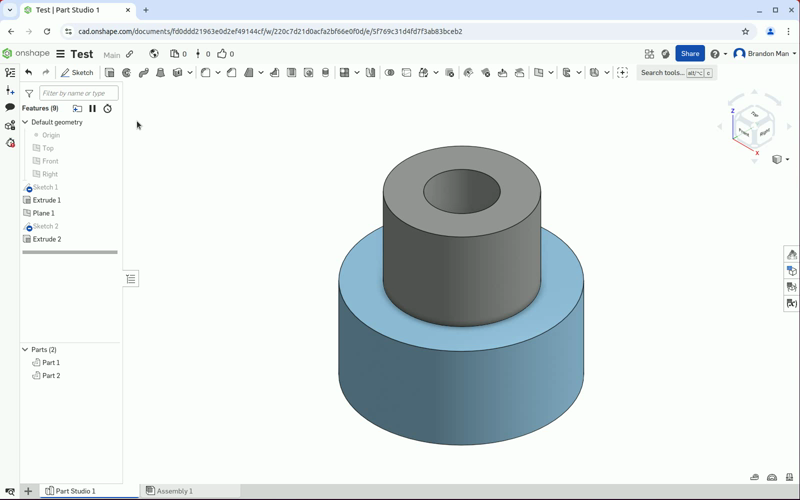
mouse_move(73, 189)
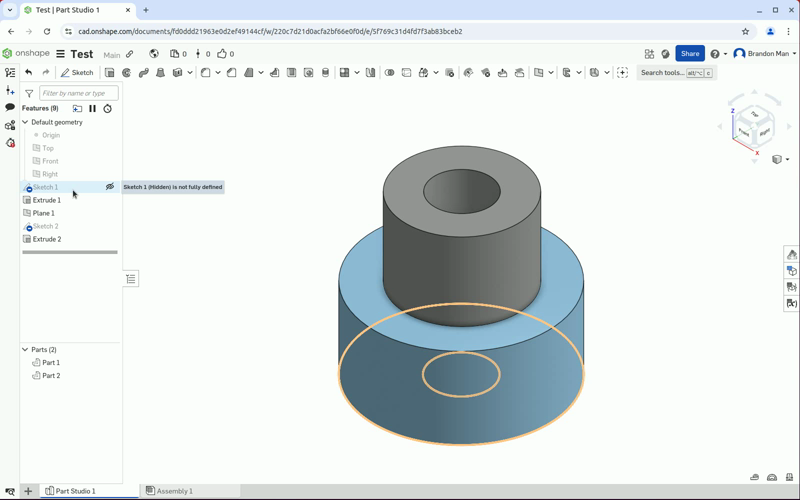
click(73, 189)